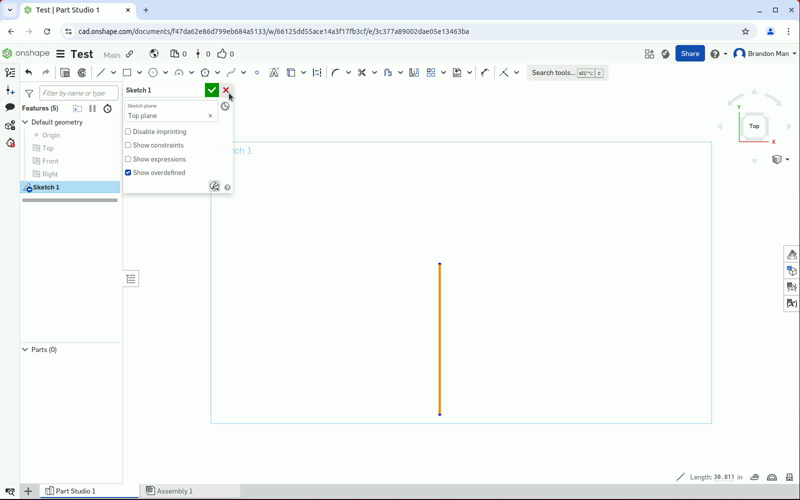
key(shift+h)
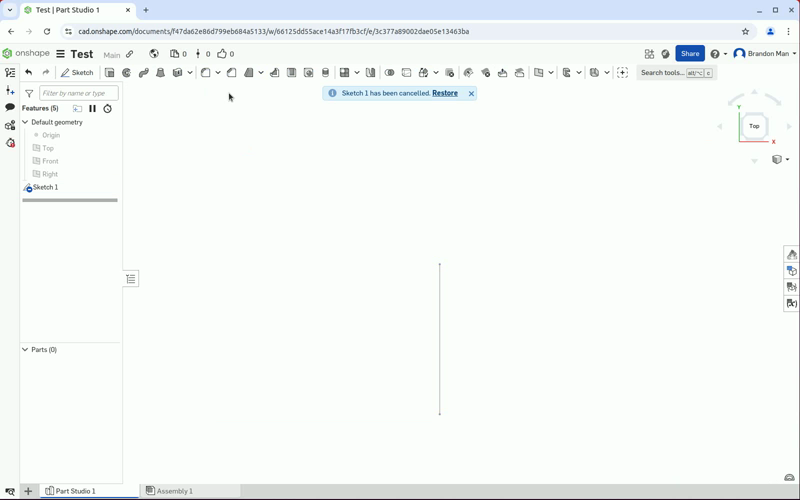
key(shift+s)
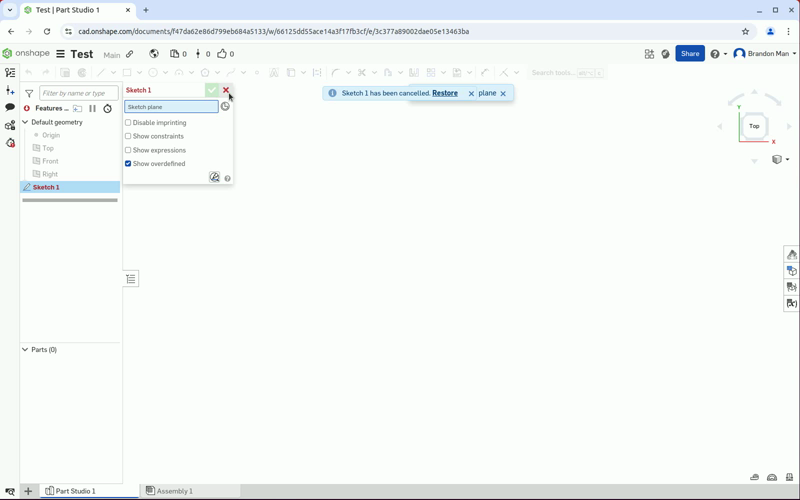
mouse_move(73, 150)
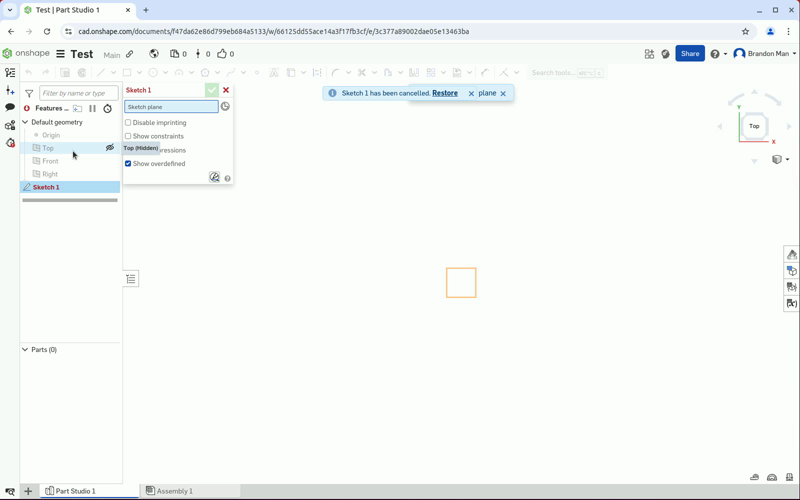
click(73, 150)
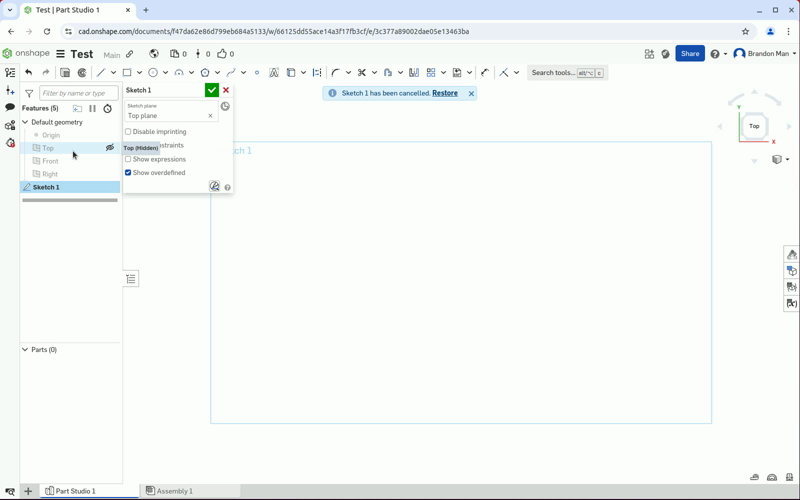
mouse_move(73, 352)
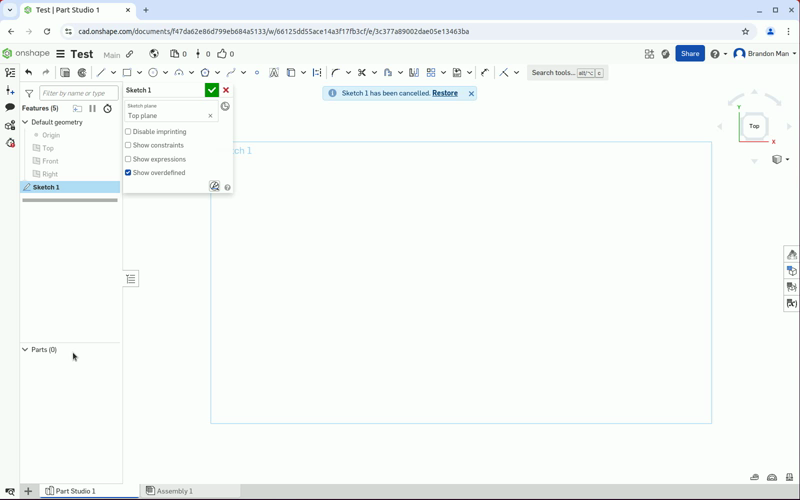
key(y)
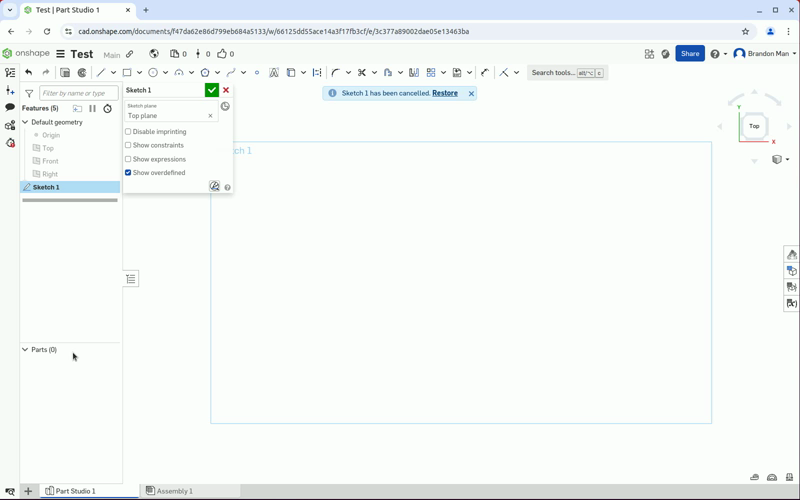
key(c)
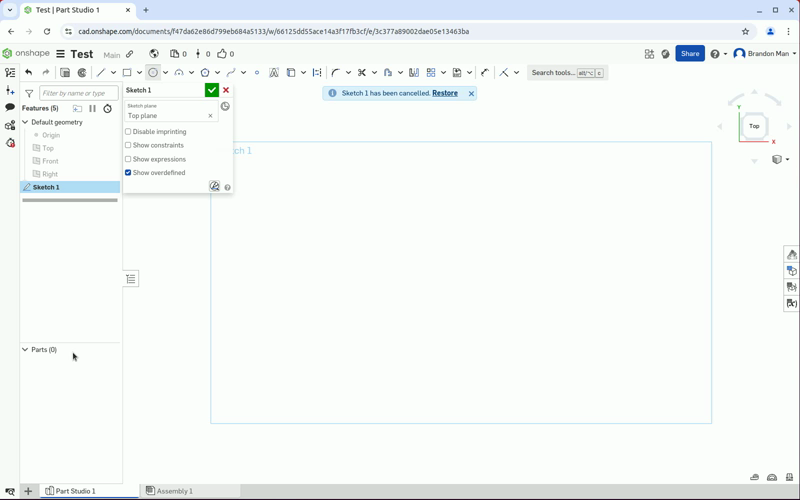
key_down(shift)
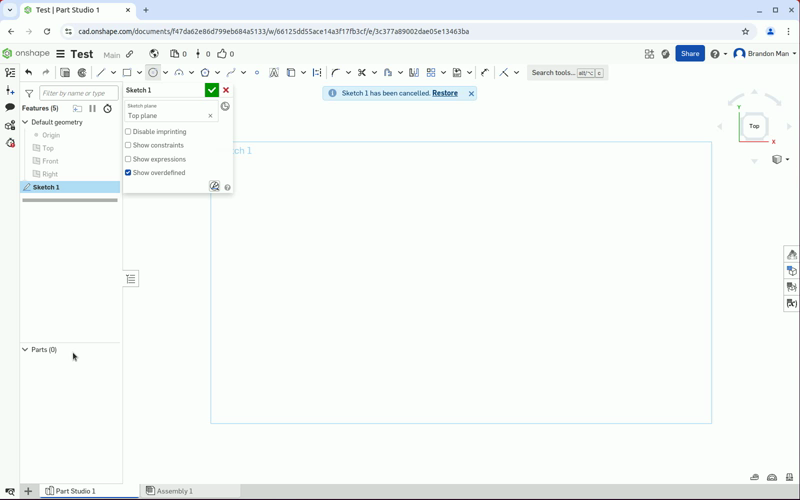
mouse_move(461, 282)
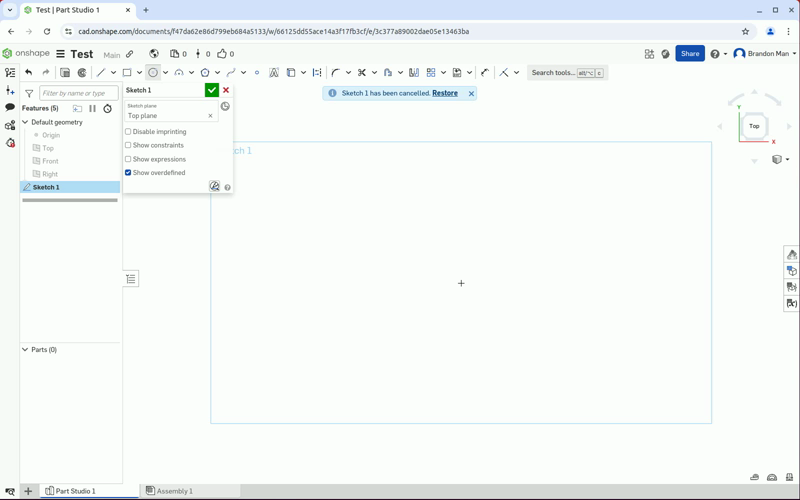
click(461, 282)
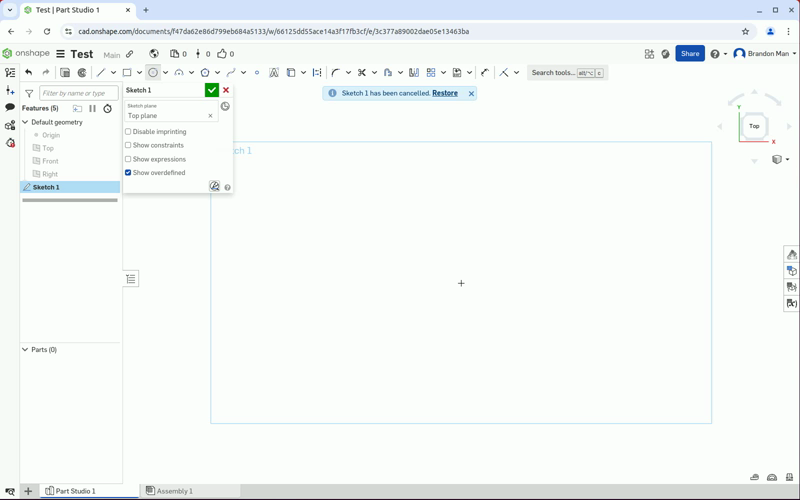
key_up(shift)
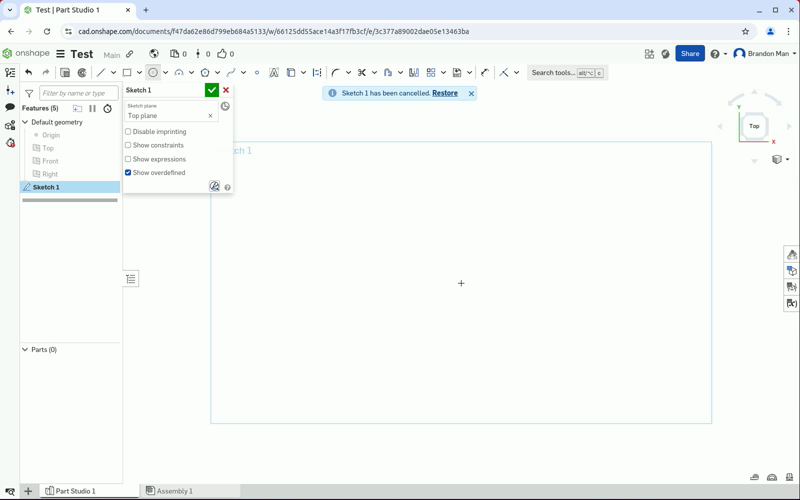
mouse_move(574, 282)
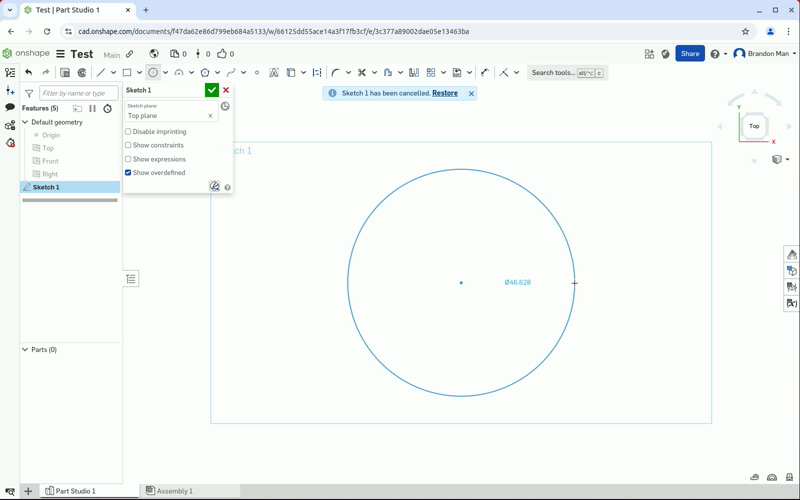
click(574, 282)
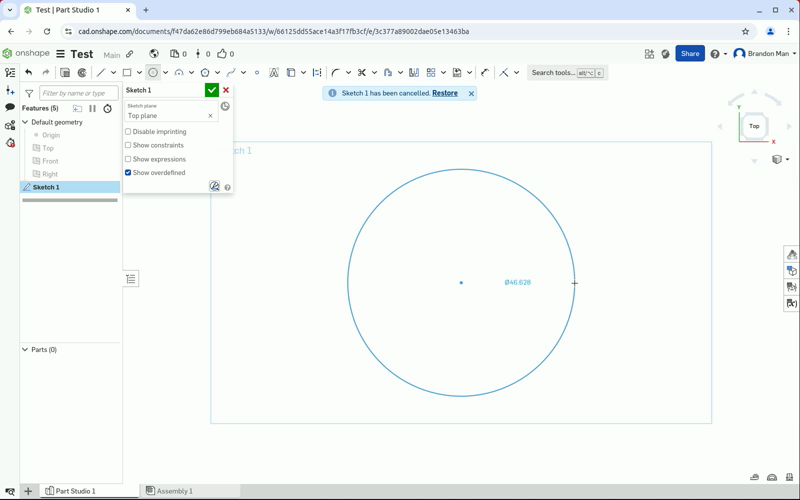
key(esc)
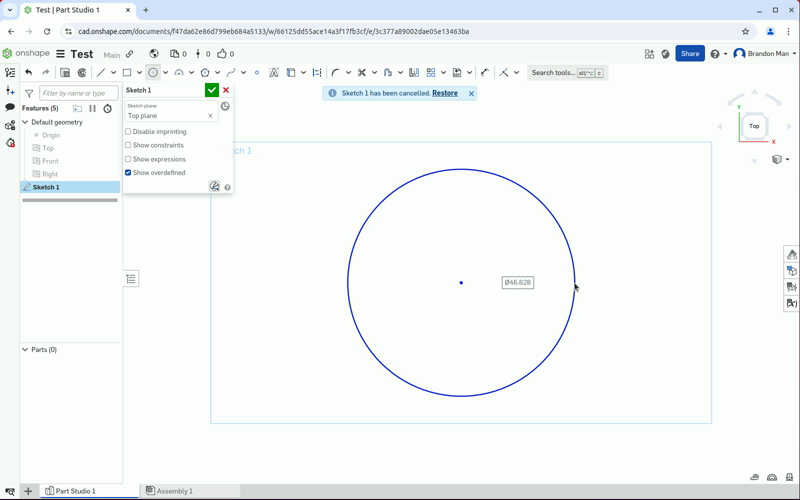
key(c)
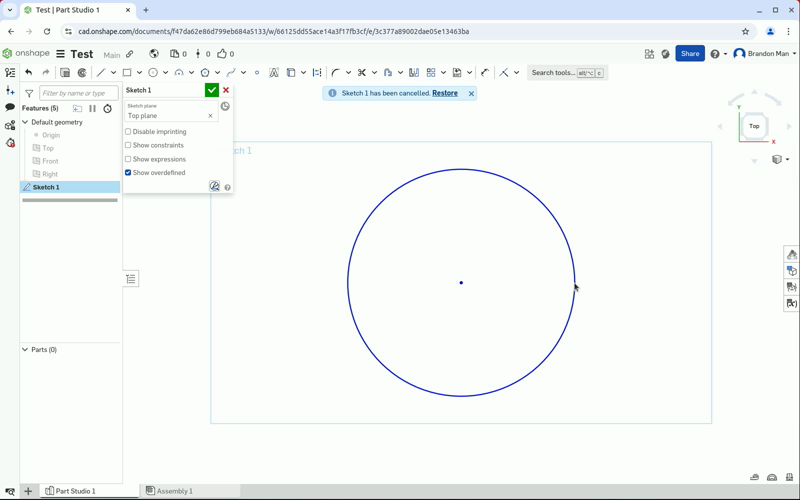
key_down(shift)
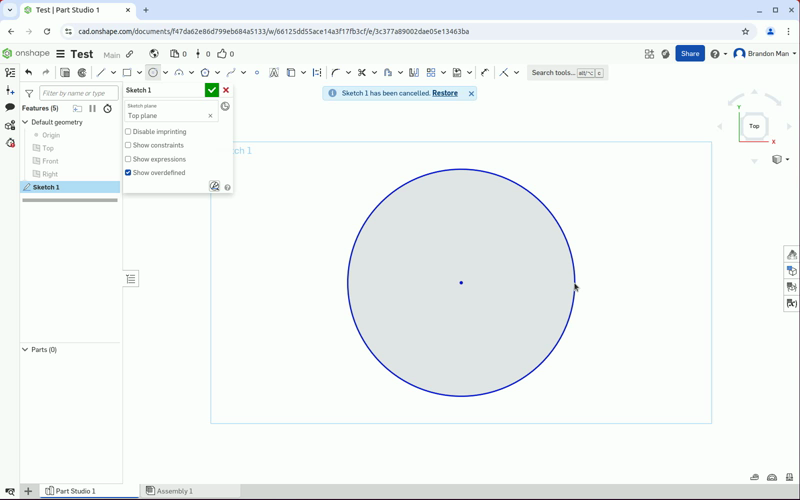
mouse_move(461, 282)
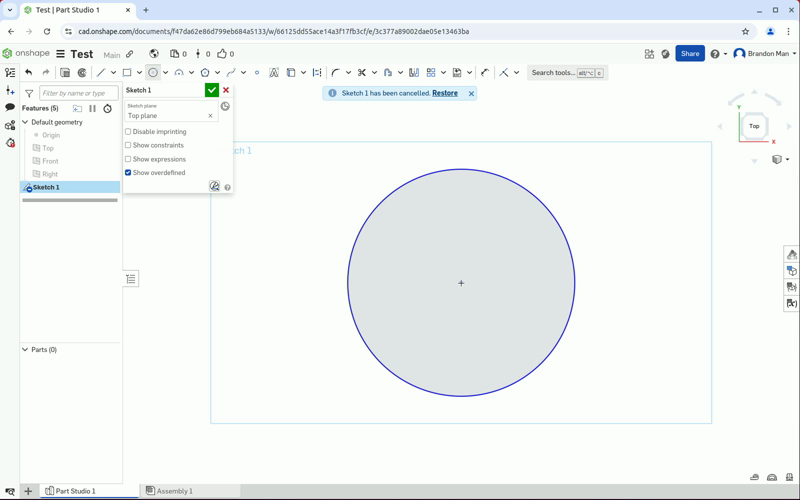
click(461, 282)
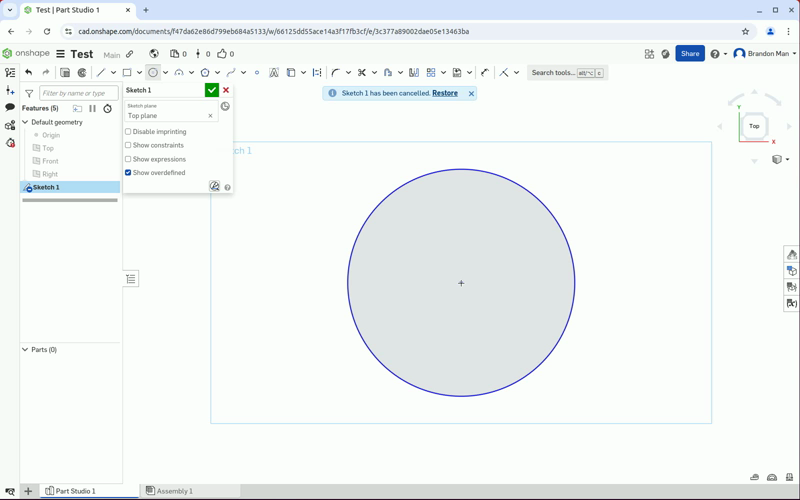
key_up(shift)
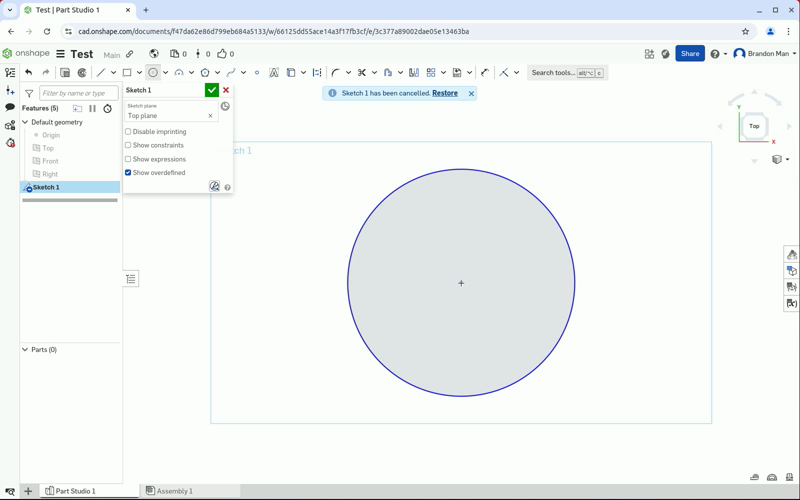
mouse_move(562, 282)
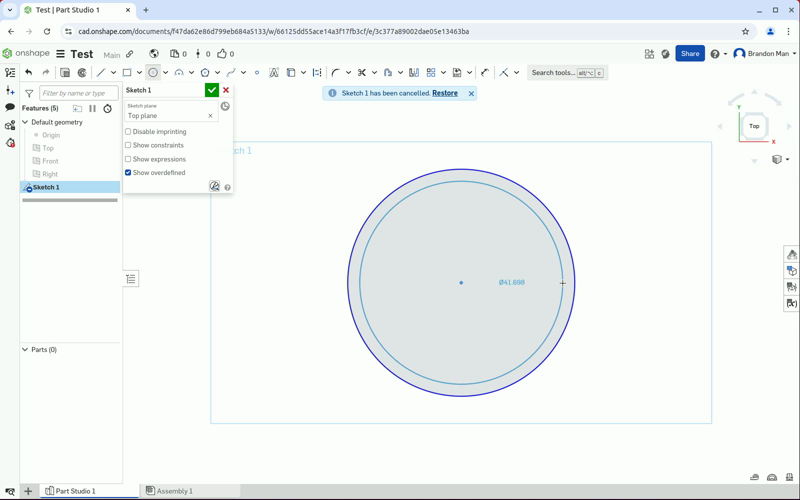
click(562, 282)
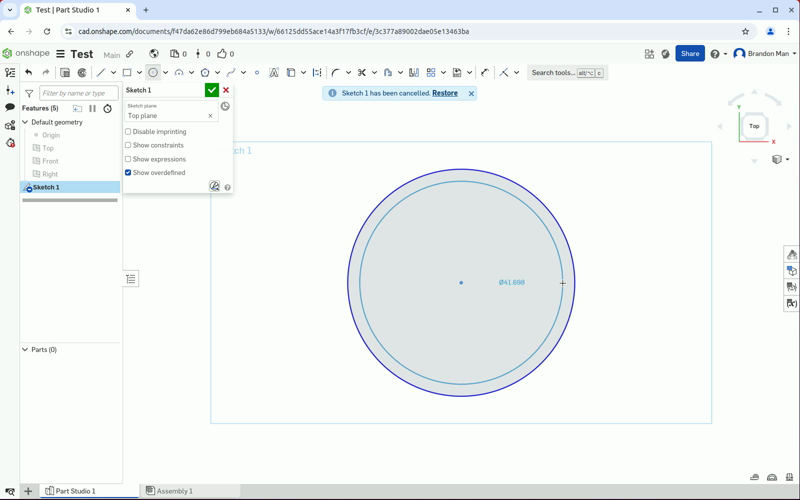
key(esc)
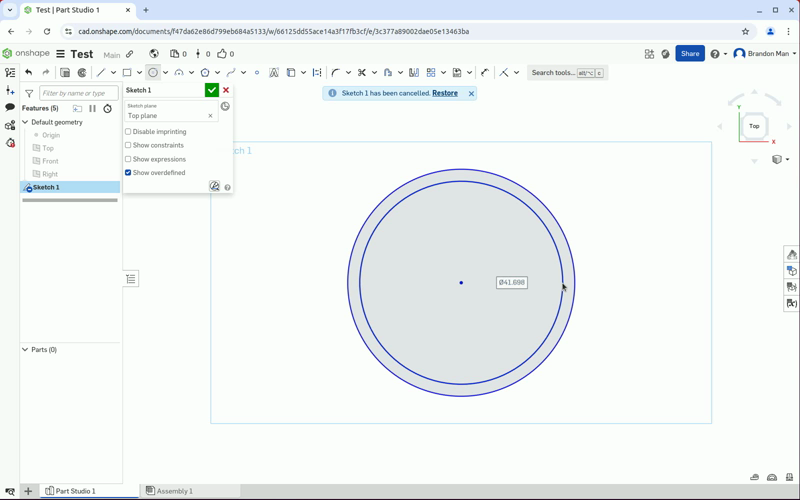
mouse_move(567, 267)
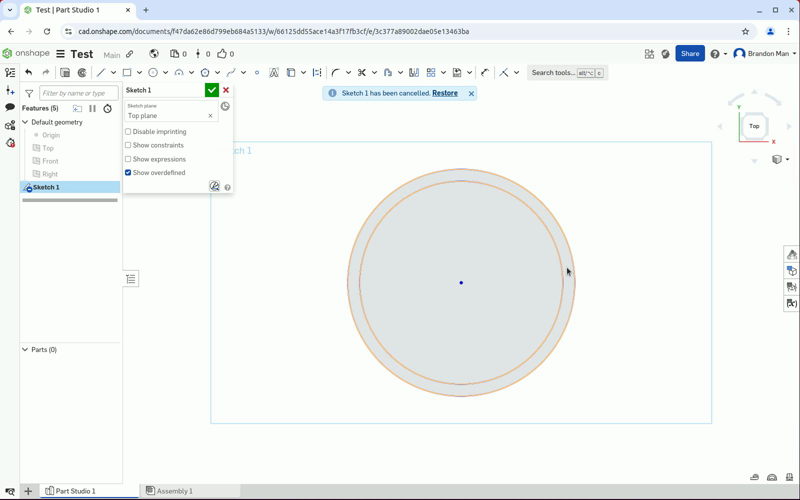
click(567, 267)
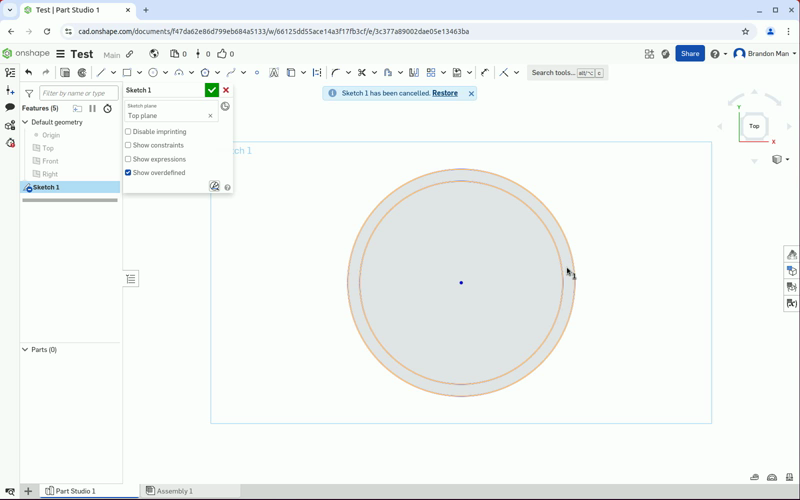
mouse_move(73, 352)
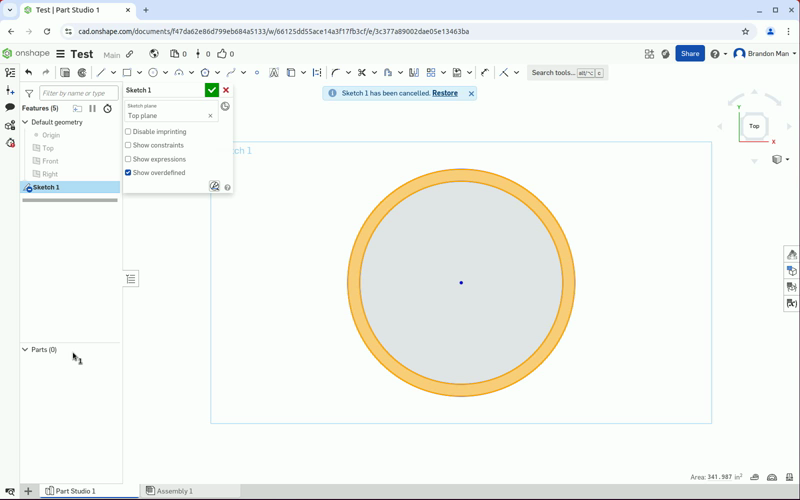
key(shift+y)
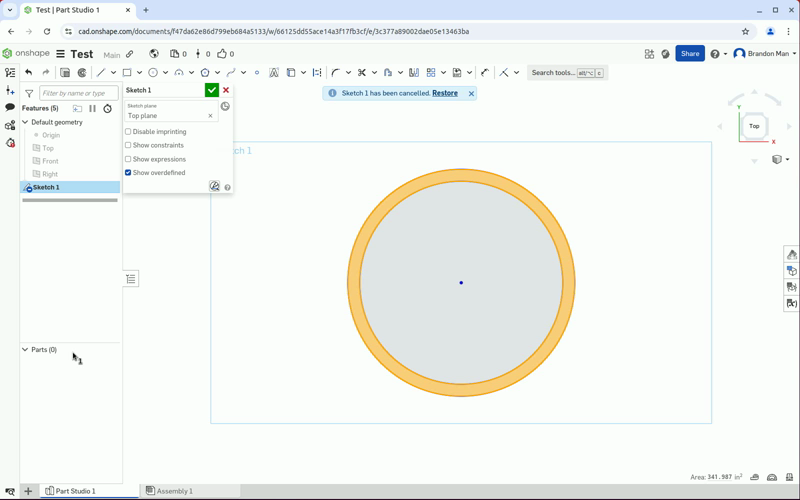
key(shift+e)
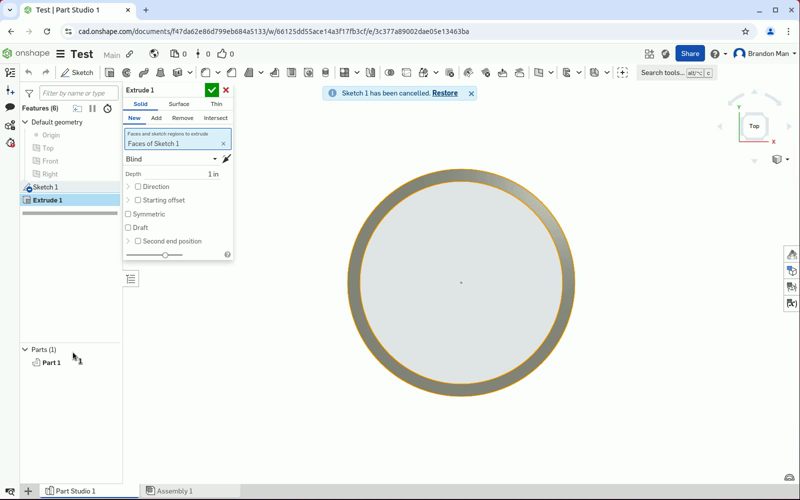
mouse_move(143, 106)
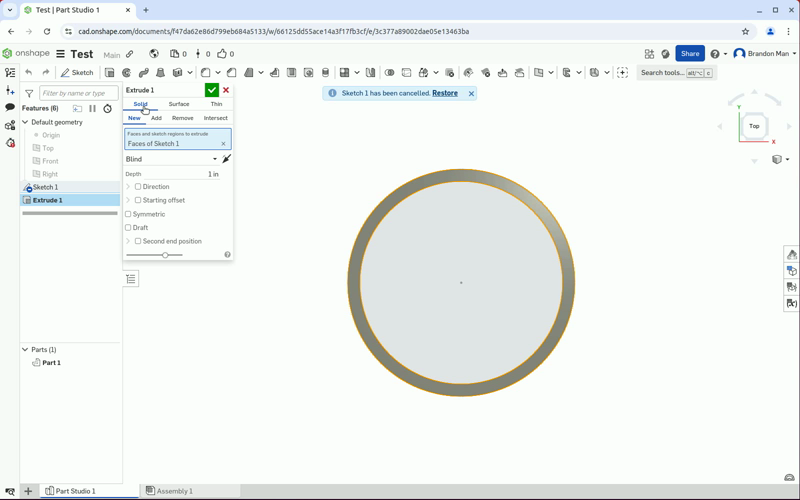
click(143, 106)
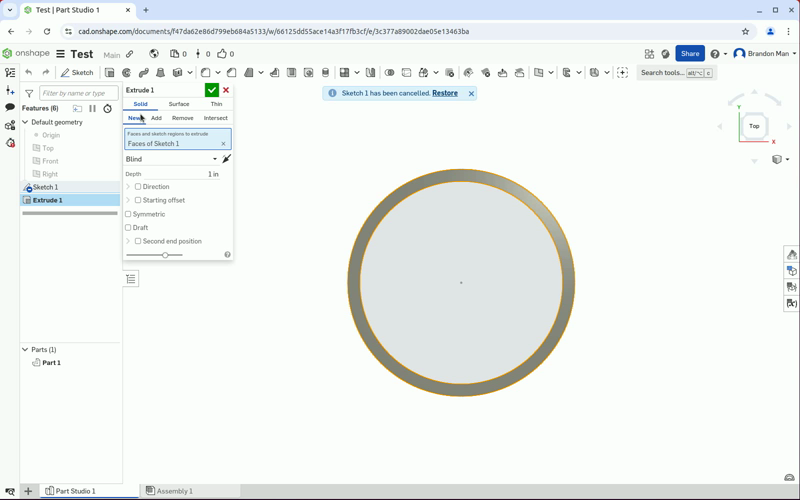
mouse_move(137, 120)
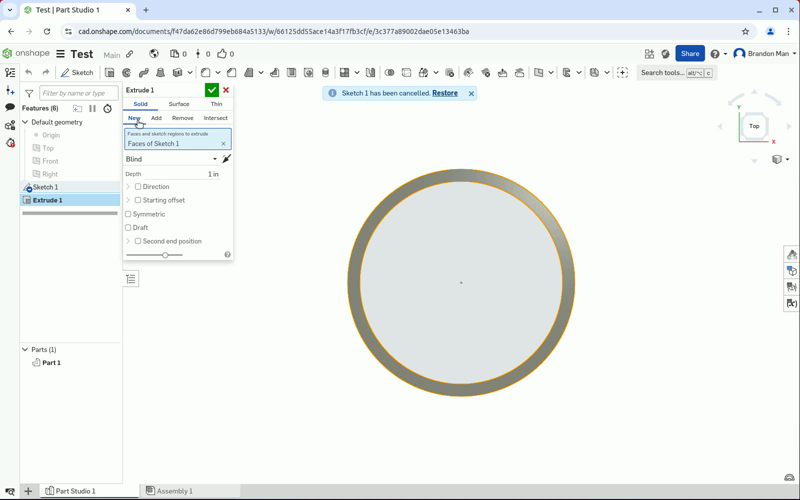
click(137, 120)
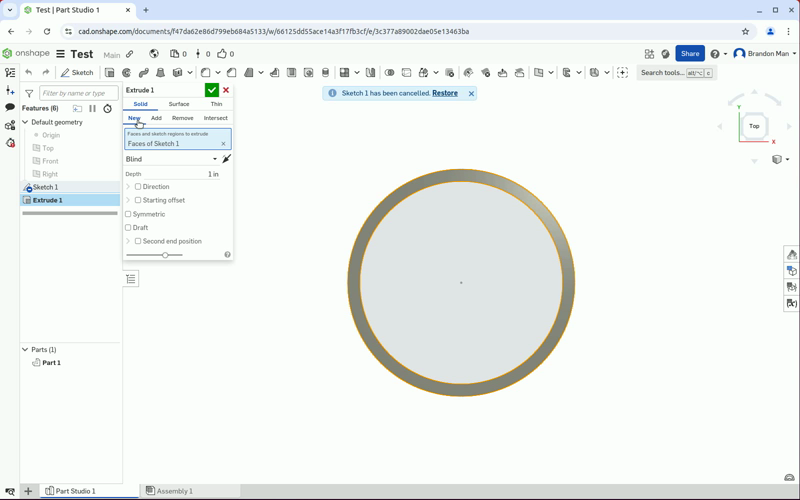
key(tab, 4)
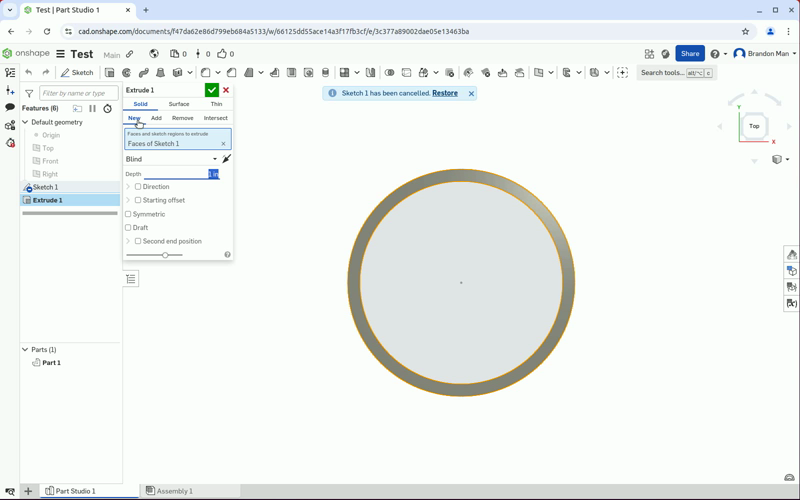
text(1.685)
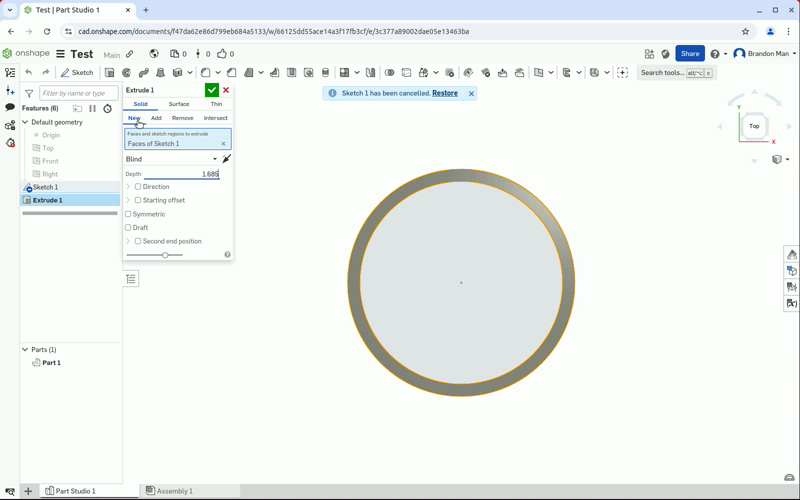
key(enter)
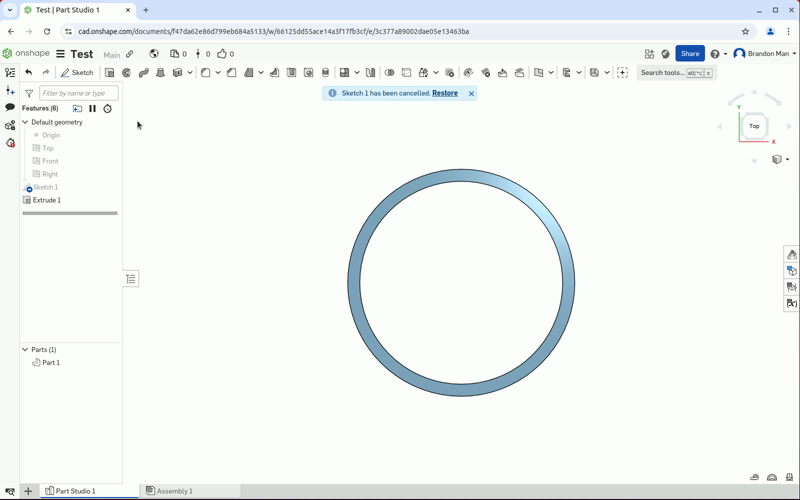
key(shift+h)
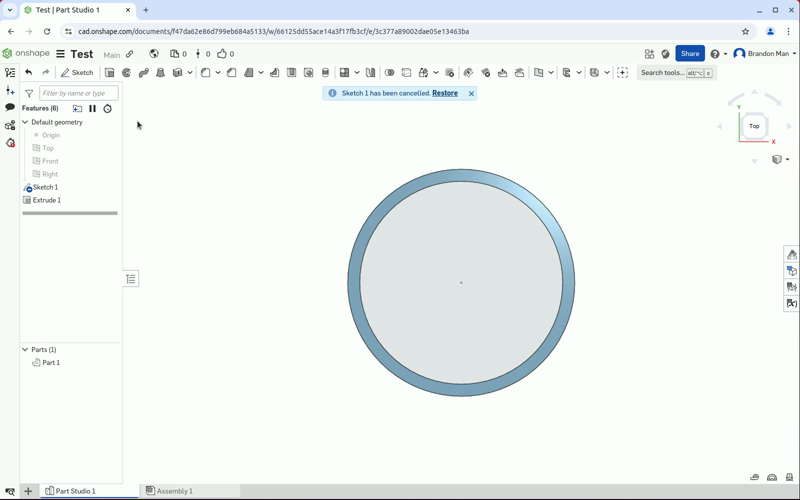
key(shift+h)
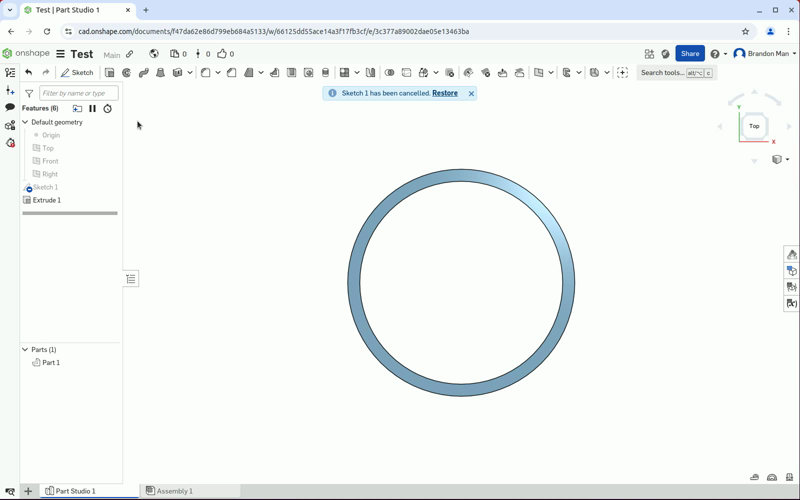
mouse_move(73, 189)
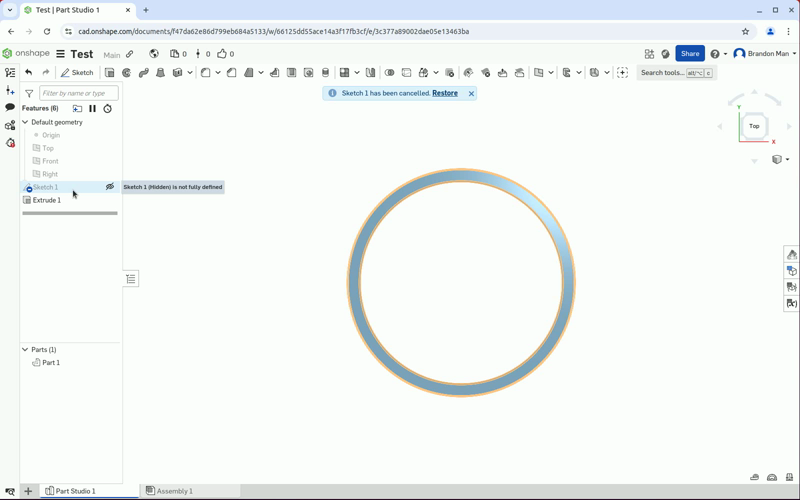
click(73, 189)
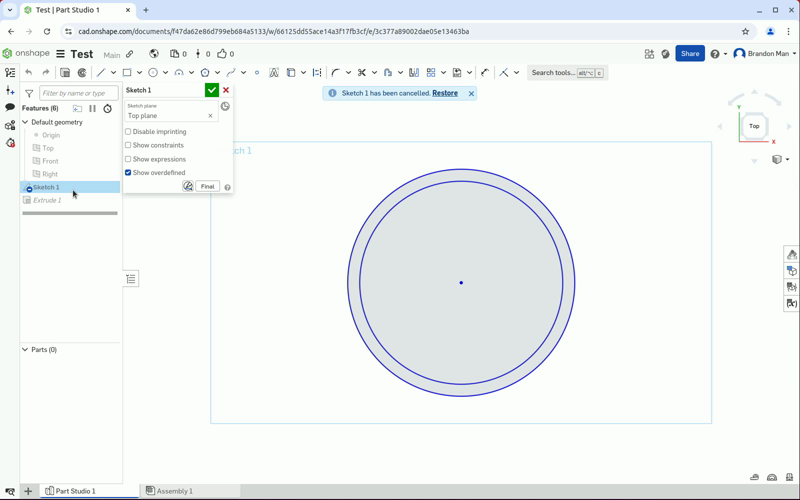
mouse_move(229, 92)
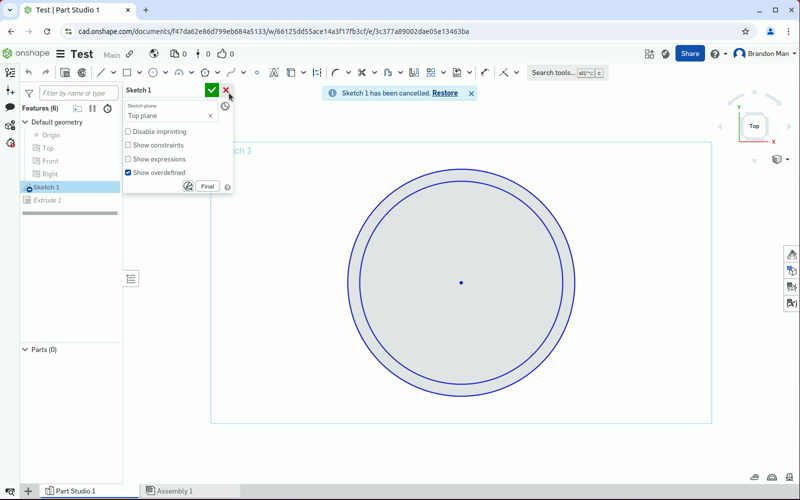
click(229, 92)
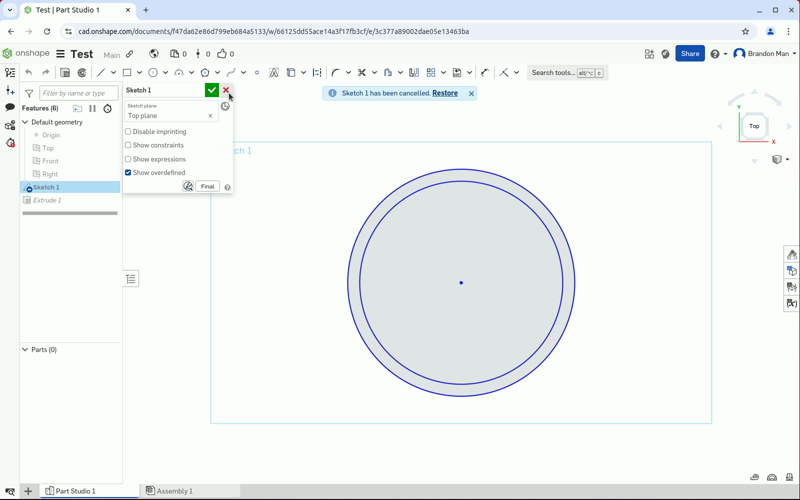
key(shift+s)
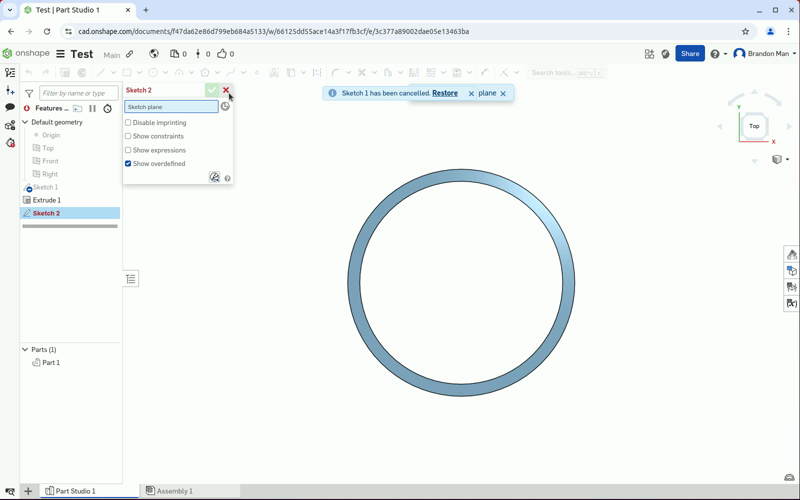
mouse_move(73, 150)
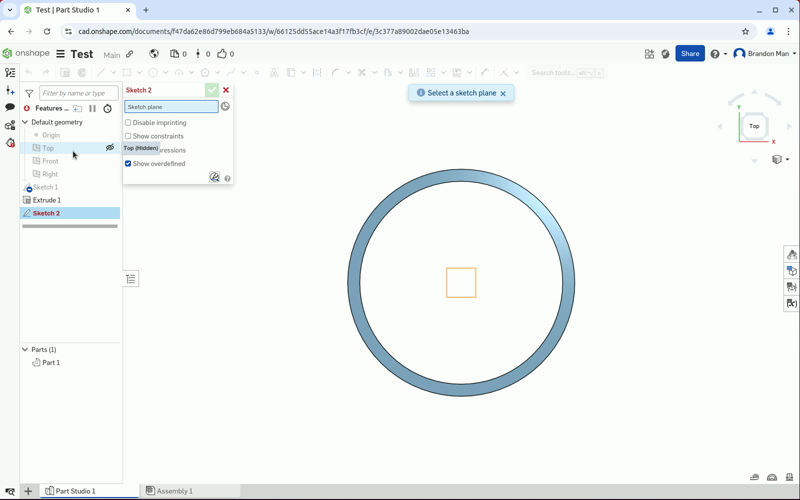
click(73, 150)
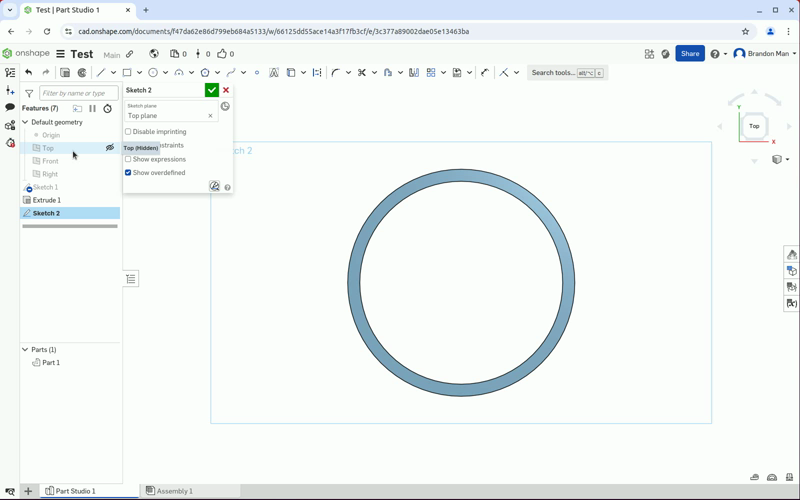
mouse_move(73, 352)
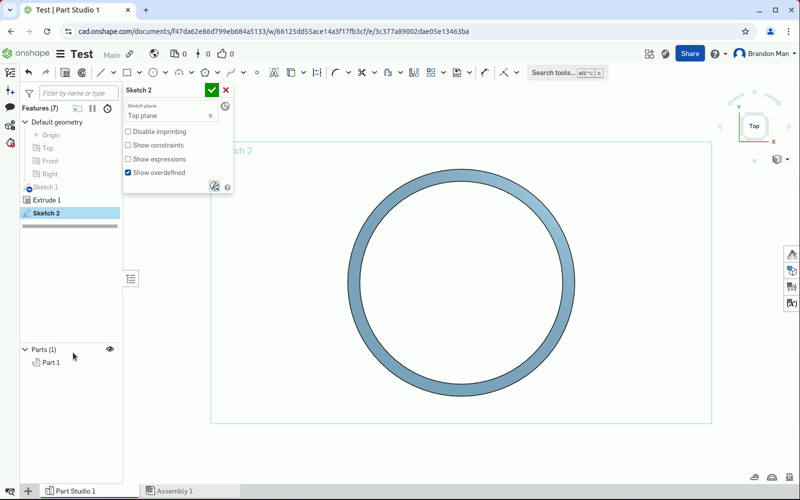
key(y)
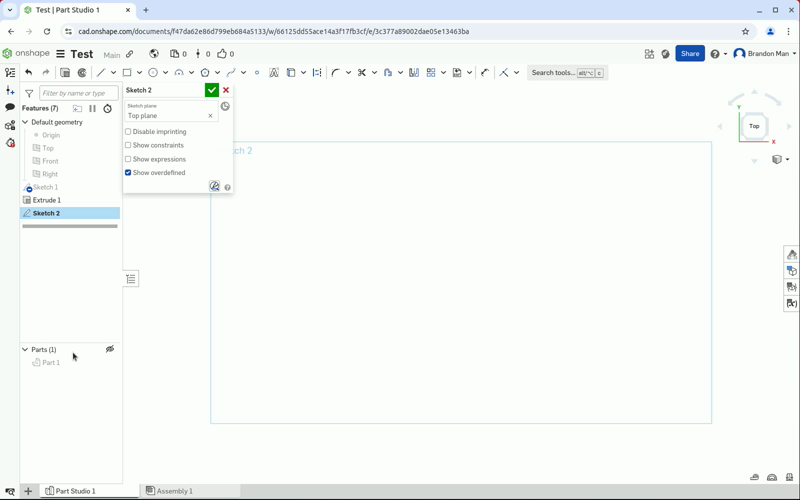
key(c)
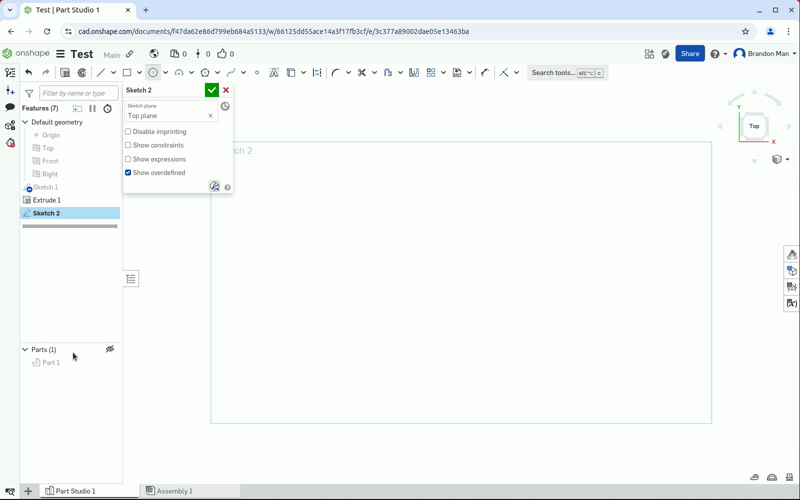
key_down(shift)
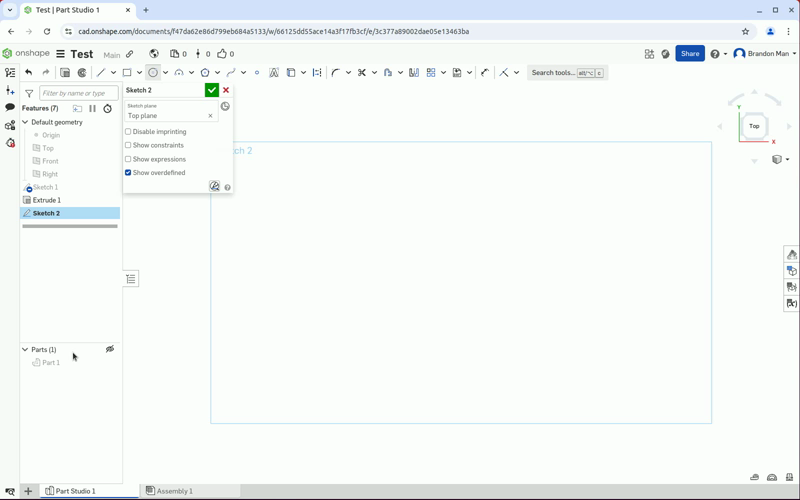
mouse_move(461, 282)
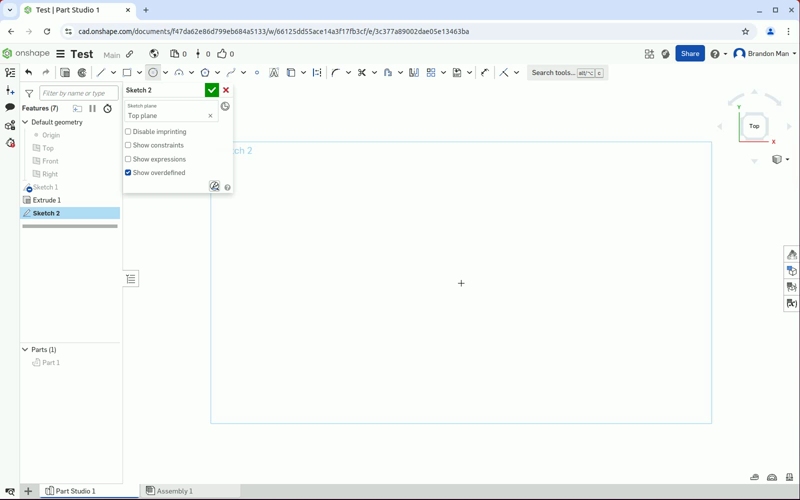
click(461, 282)
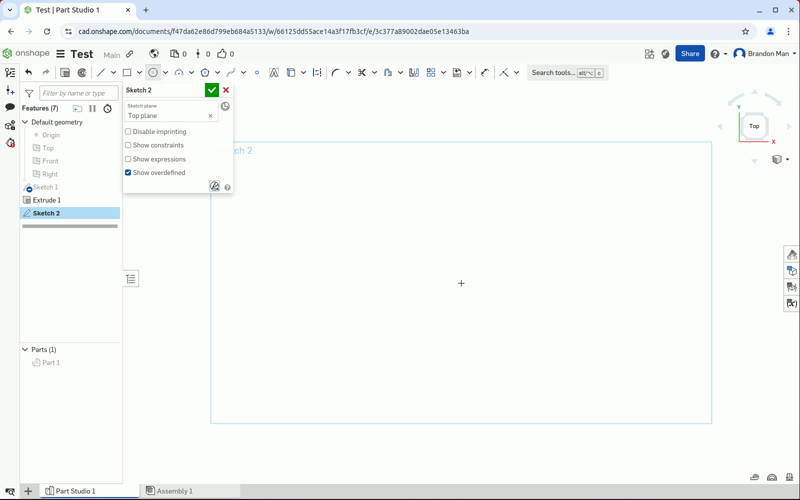
key_up(shift)
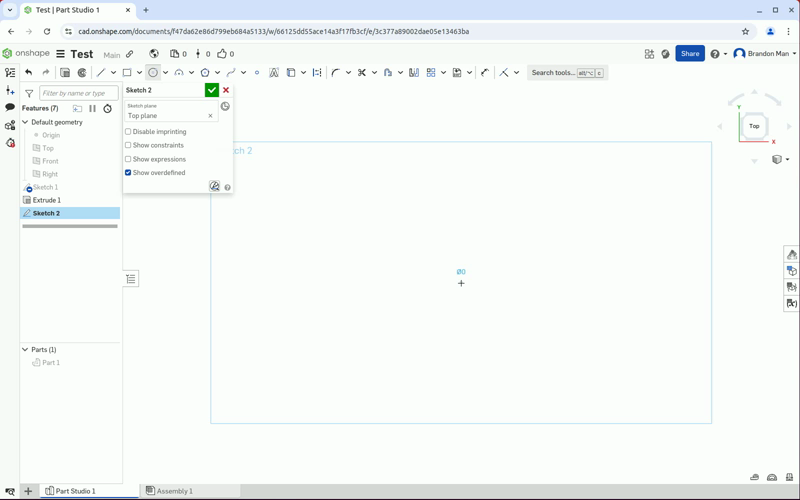
mouse_move(564, 282)
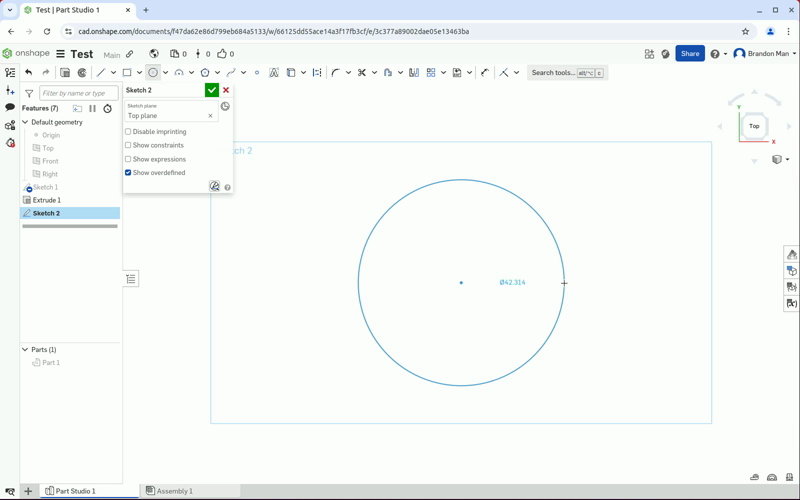
click(564, 282)
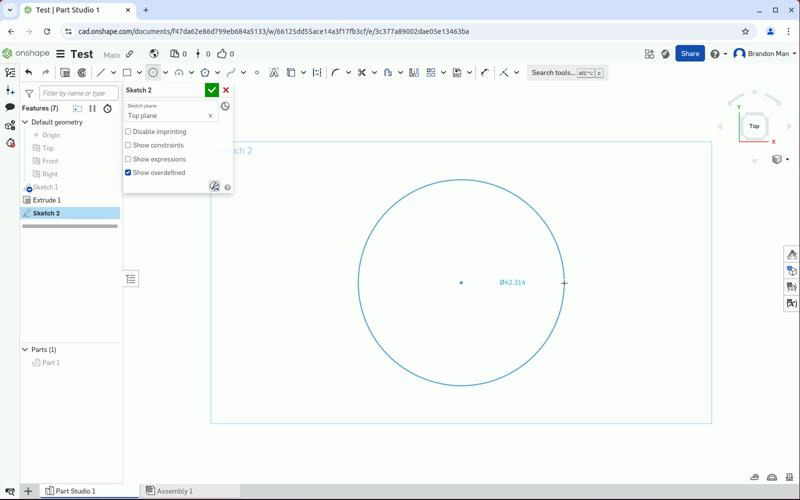
key(esc)
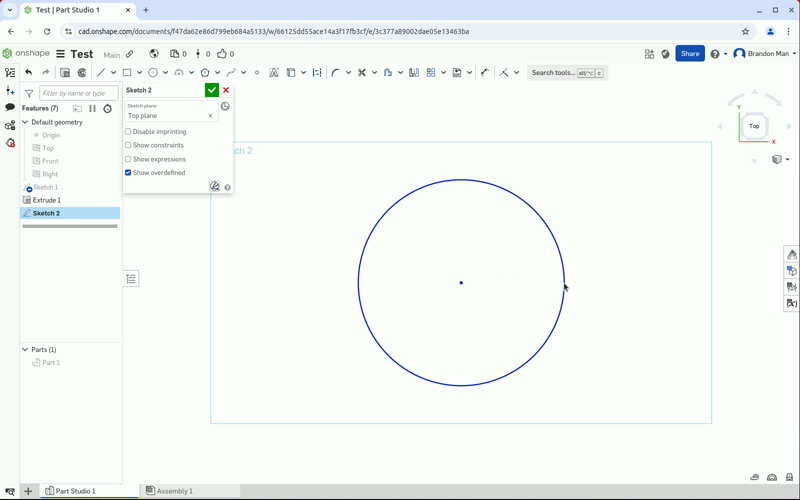
mouse_move(431, 287)
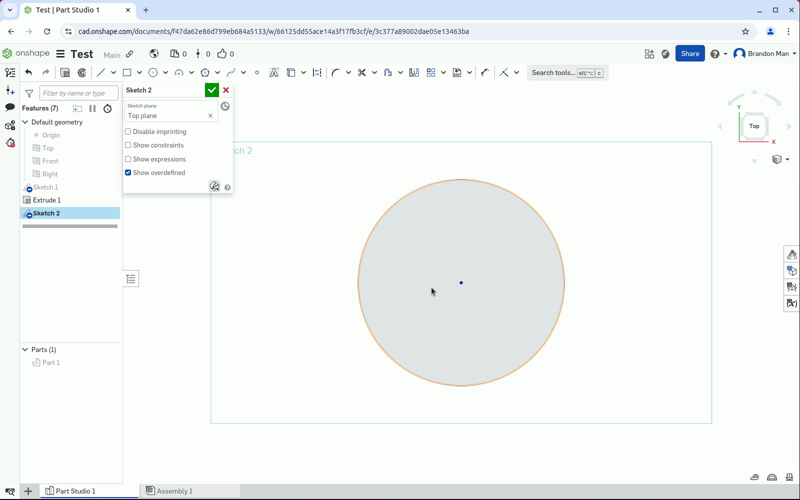
click(431, 287)
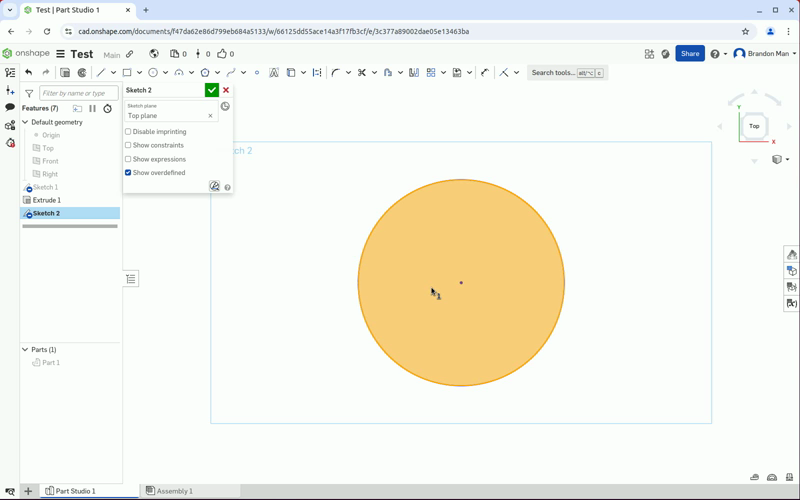
mouse_move(73, 352)
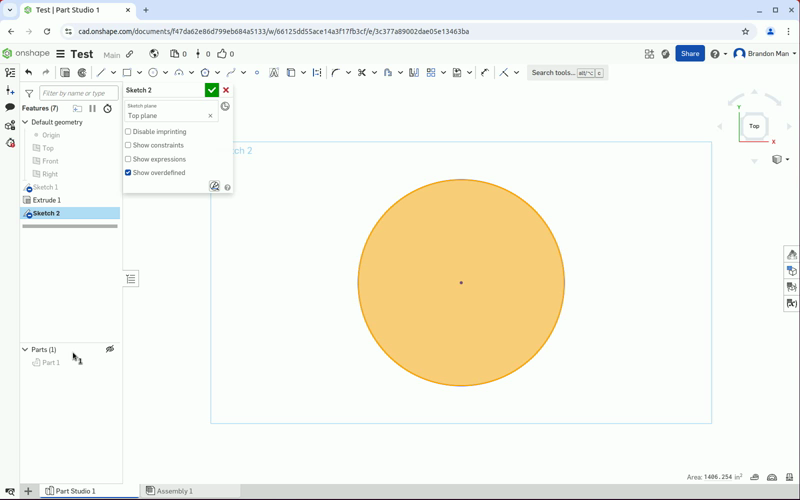
key(shift+y)
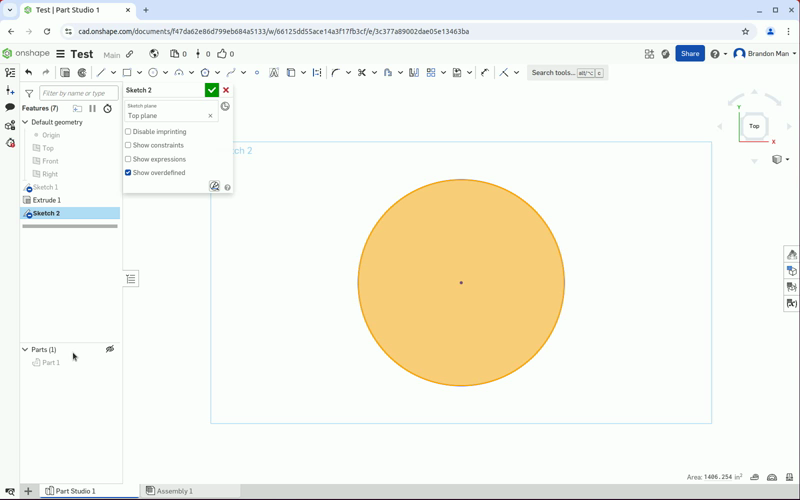
key(shift+e)
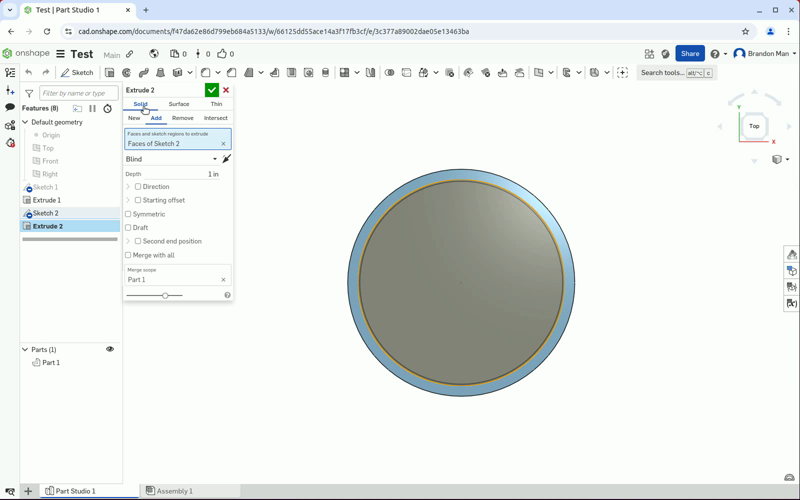
mouse_move(143, 106)
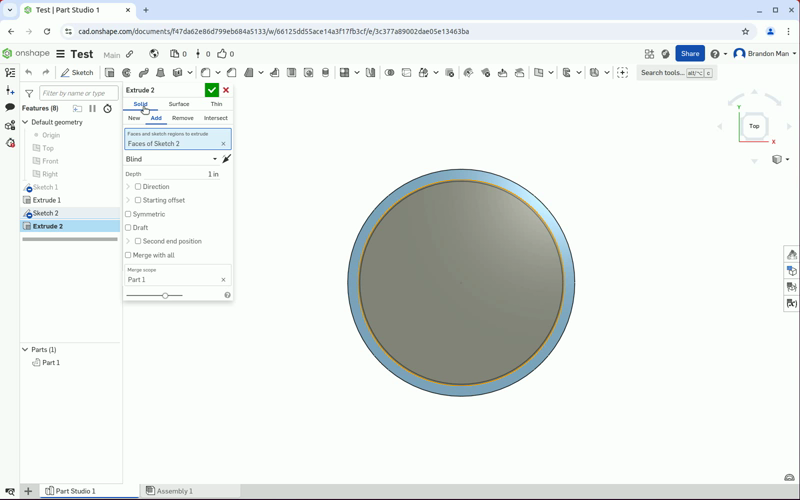
click(143, 106)
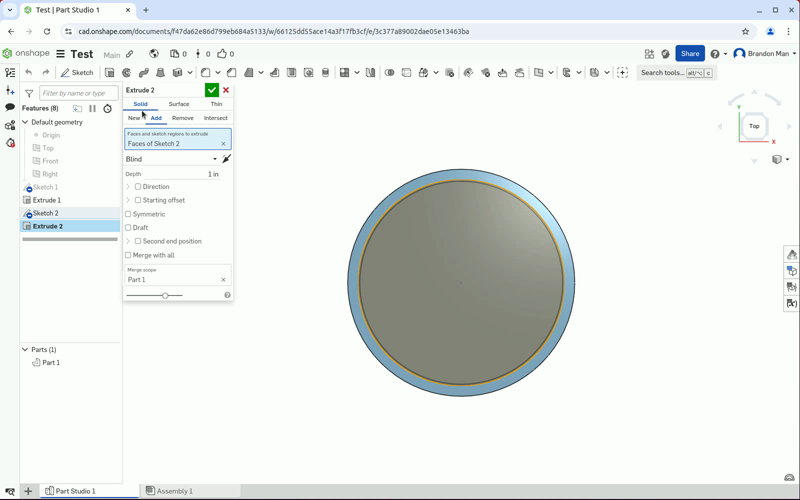
mouse_move(137, 120)
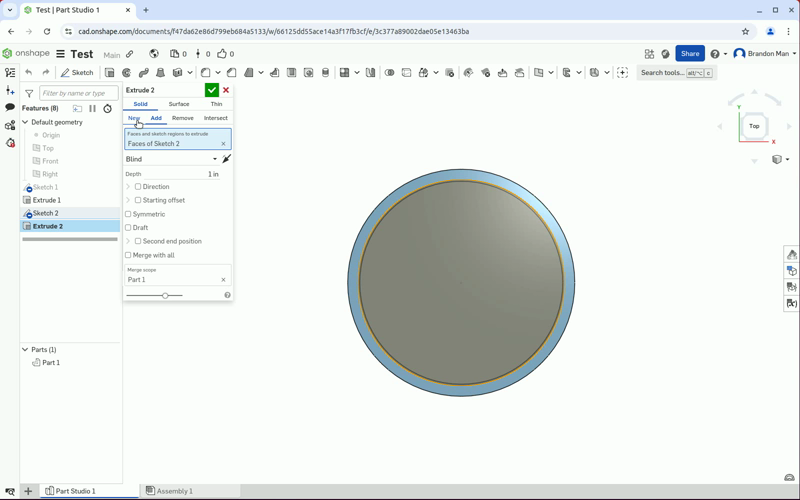
click(137, 120)
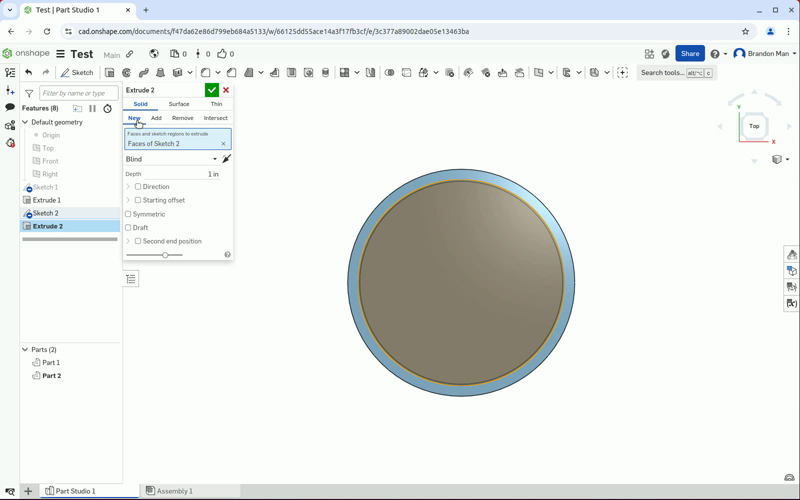
key(tab, 4)
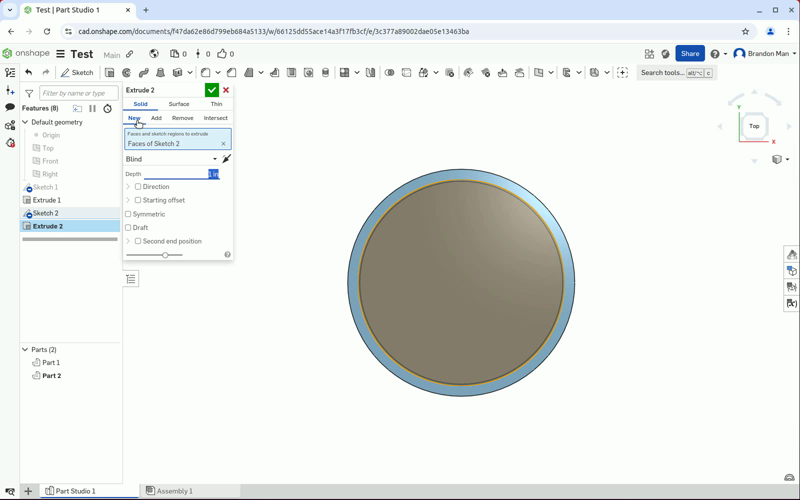
text(1.685)
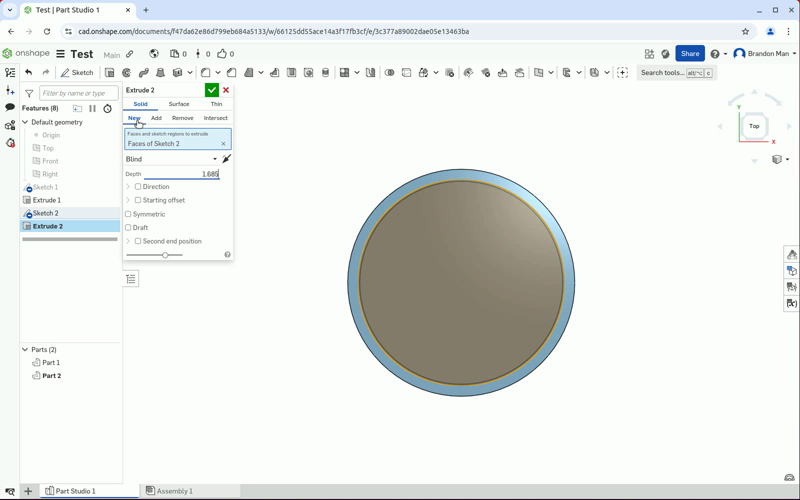
key(enter)
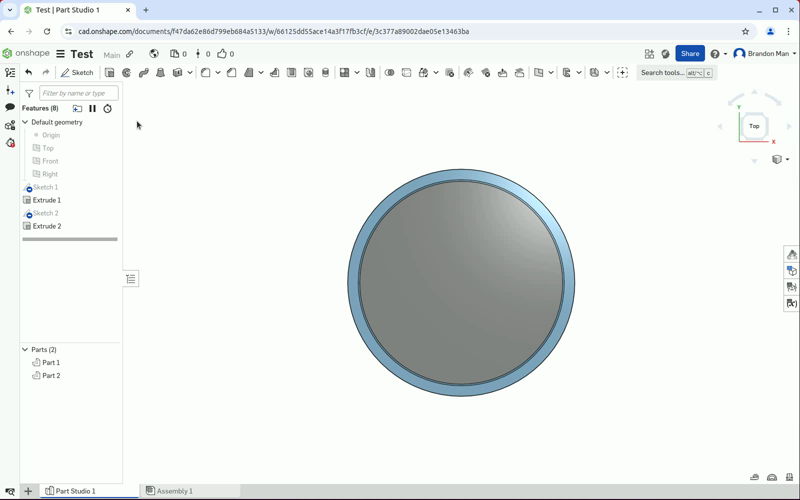
key(shift+h)
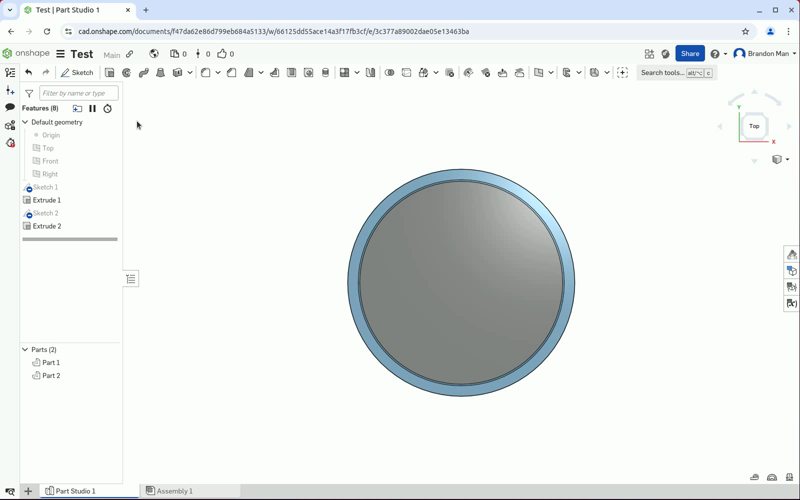
key(shift+h)
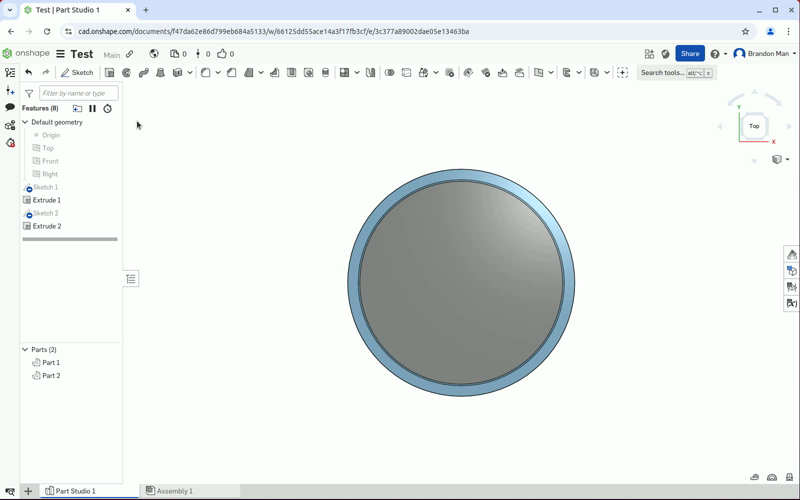
mouse_move(73, 189)
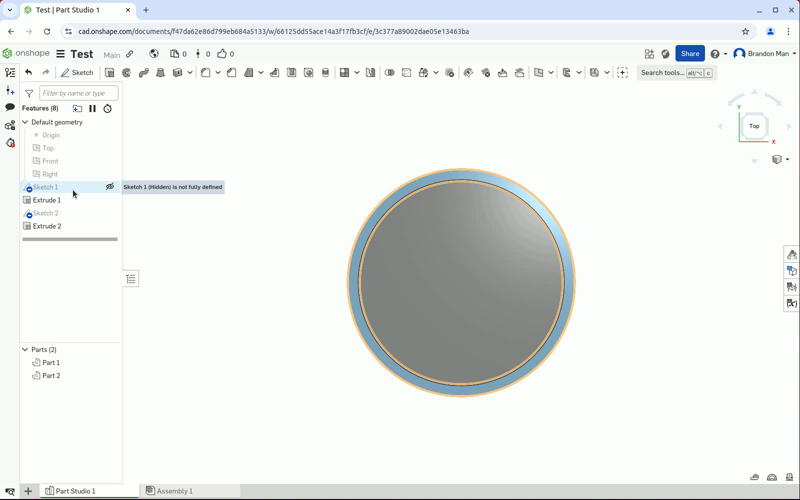
click(73, 189)
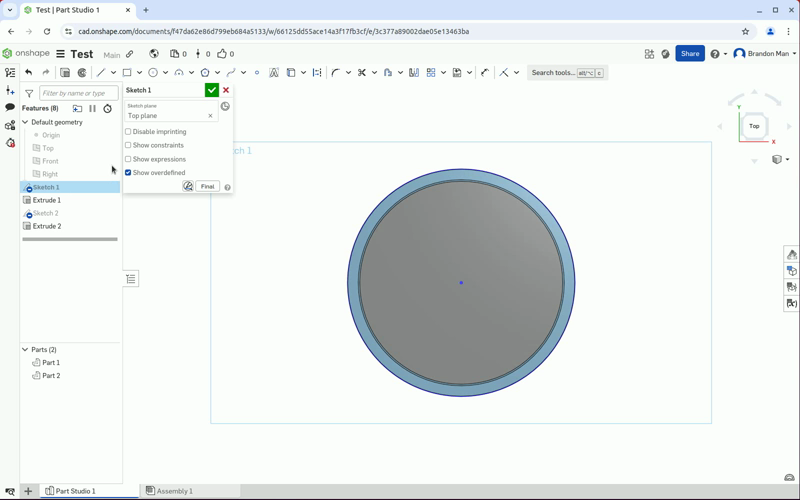
mouse_move(229, 92)
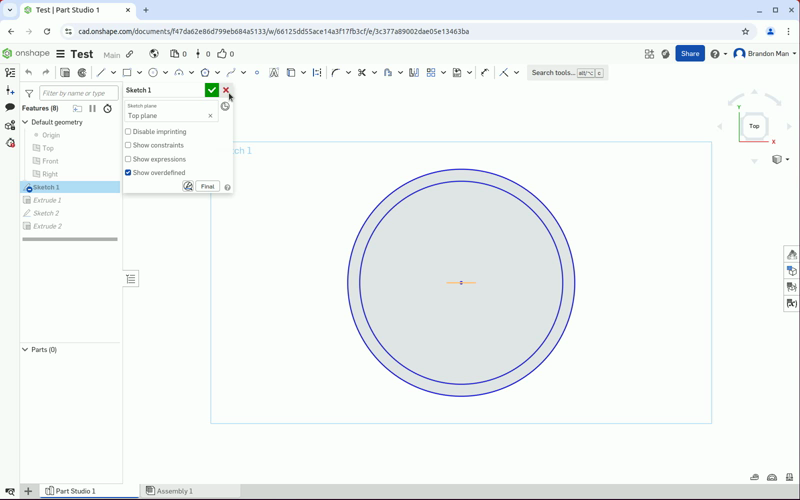
click(229, 92)
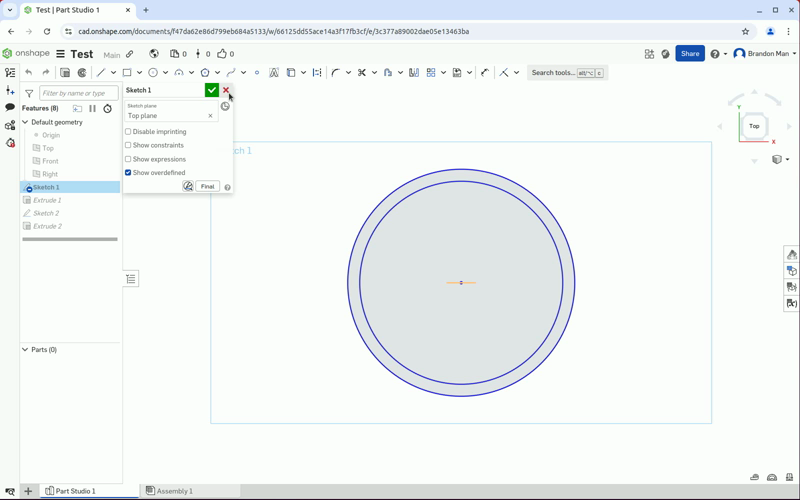
key(shift+s)
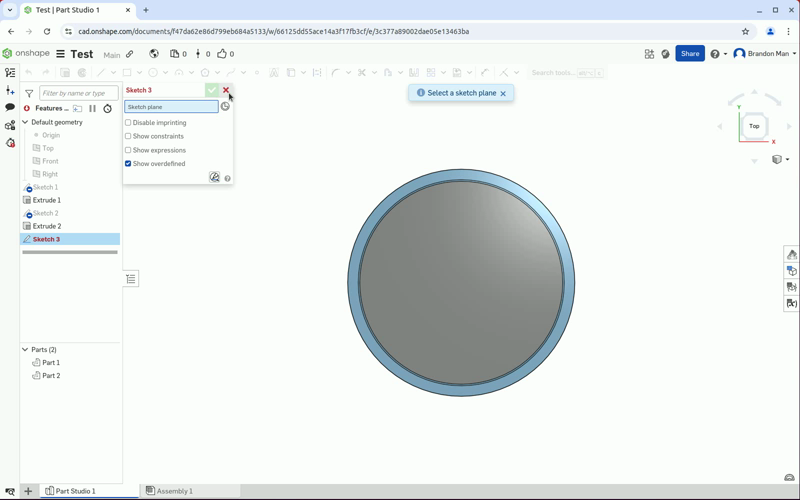
mouse_move(73, 150)
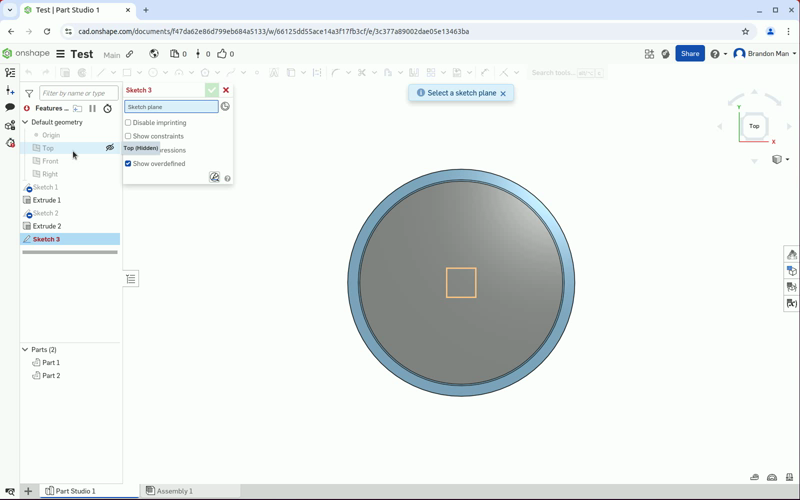
click(73, 150)
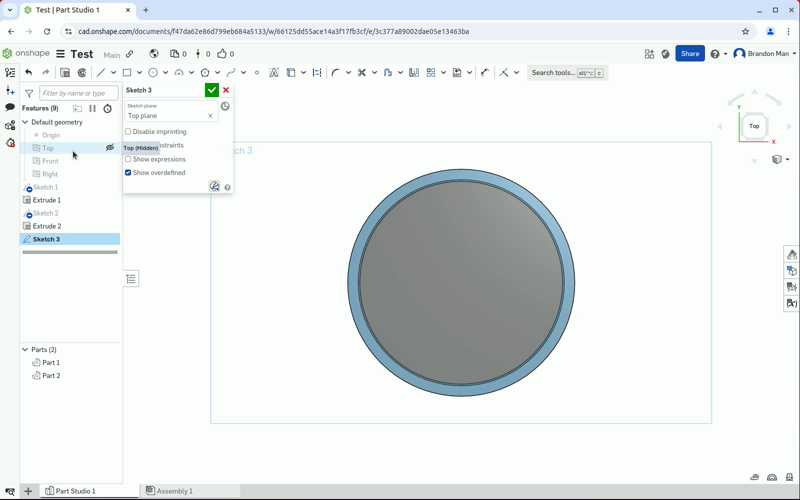
mouse_move(73, 352)
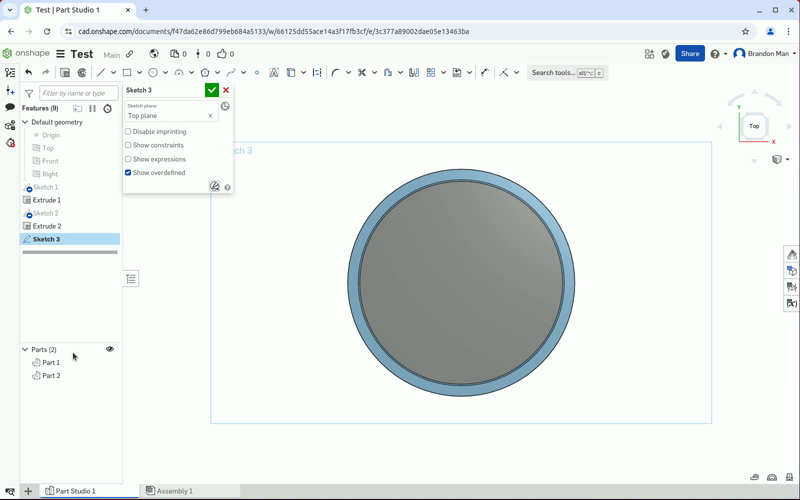
key(y)
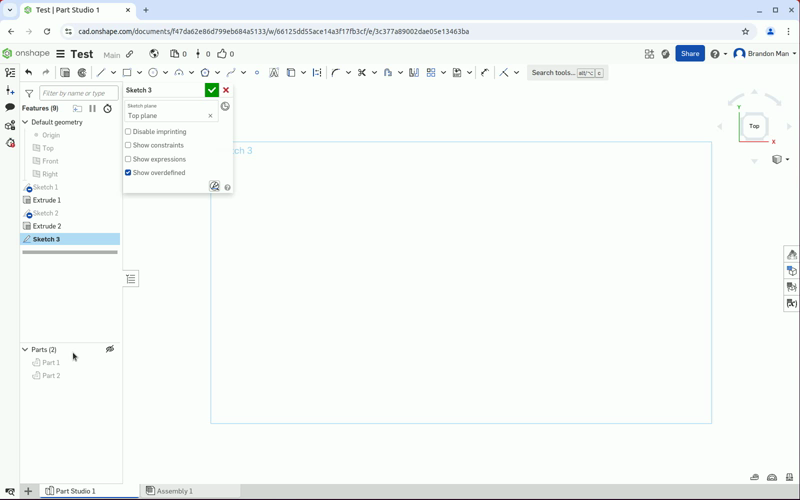
key(c)
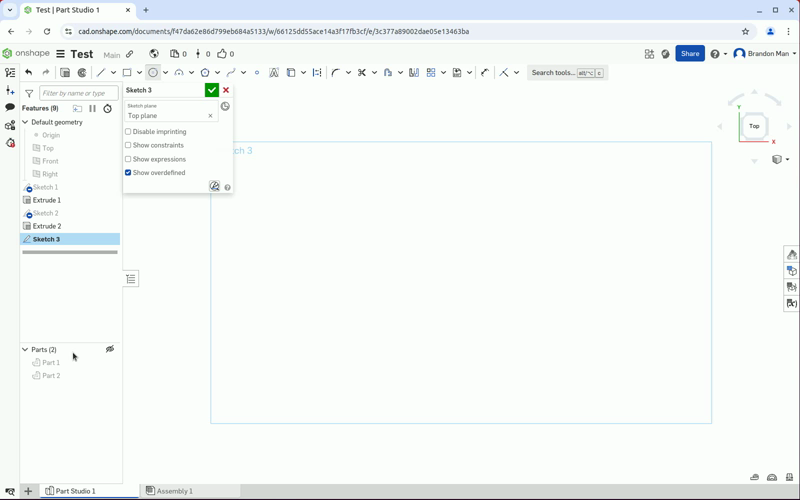
key_down(shift)
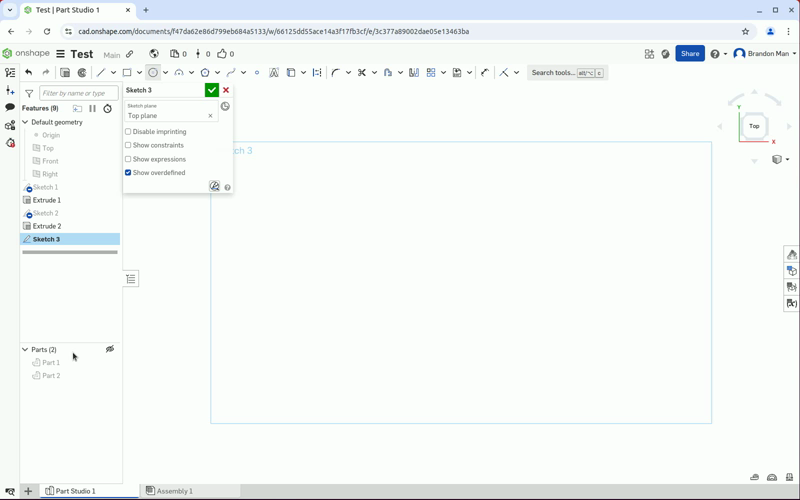
mouse_move(461, 282)
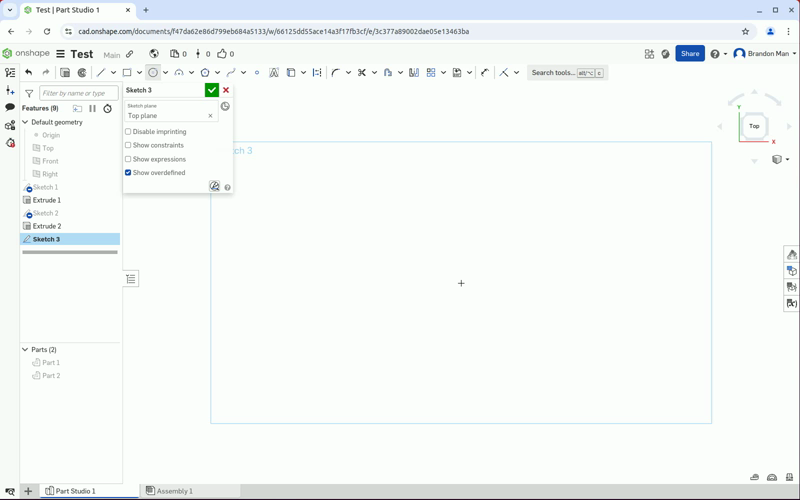
click(461, 282)
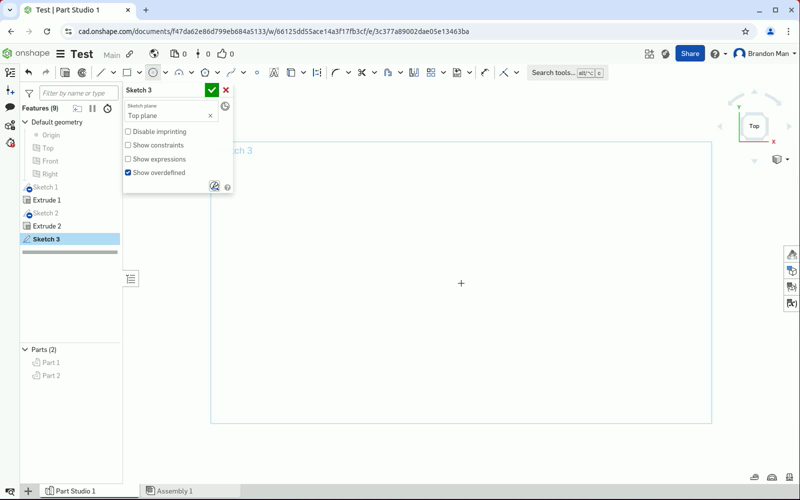
key_up(shift)
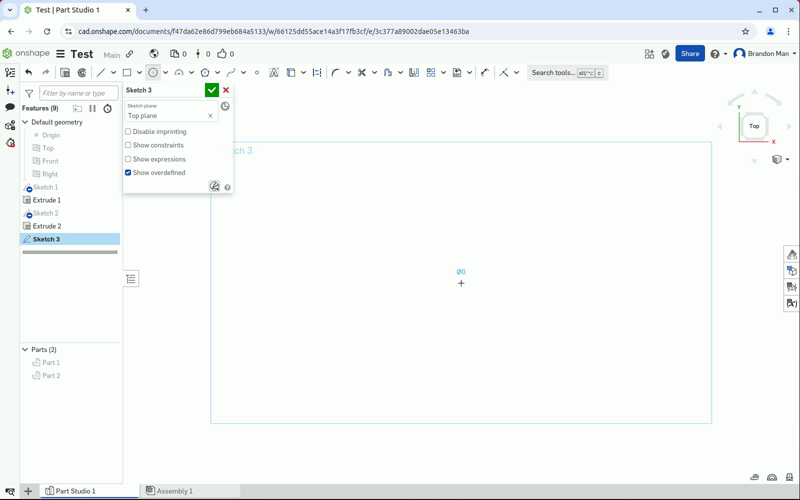
mouse_move(574, 282)
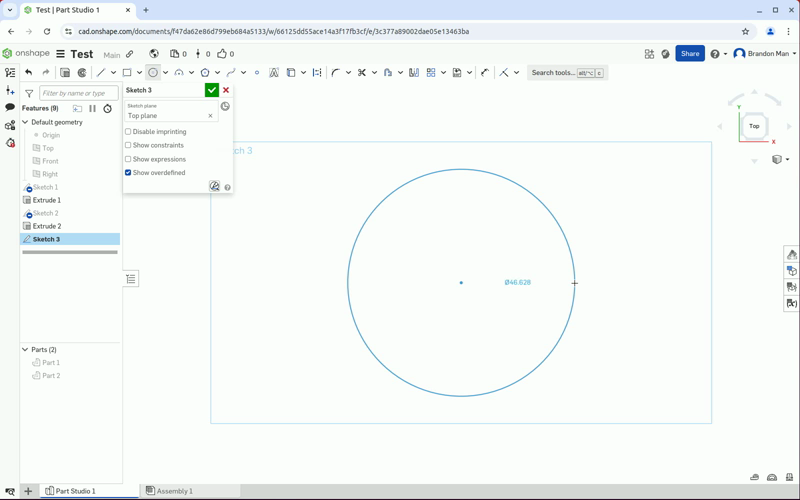
click(574, 282)
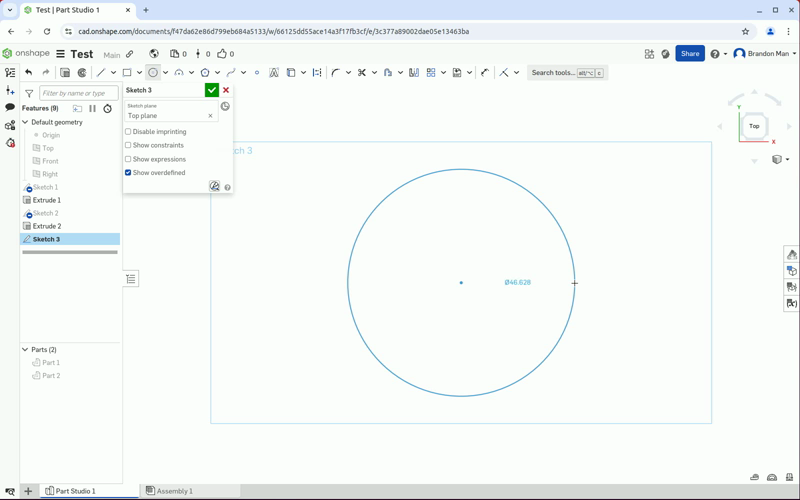
key(esc)
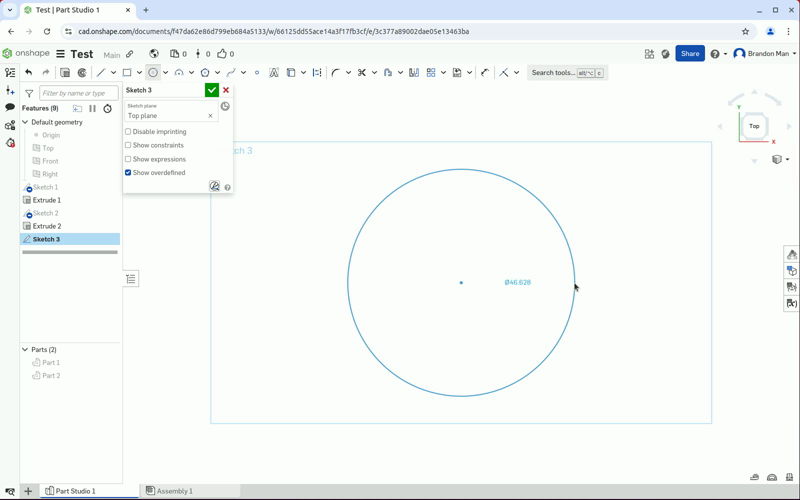
key(c)
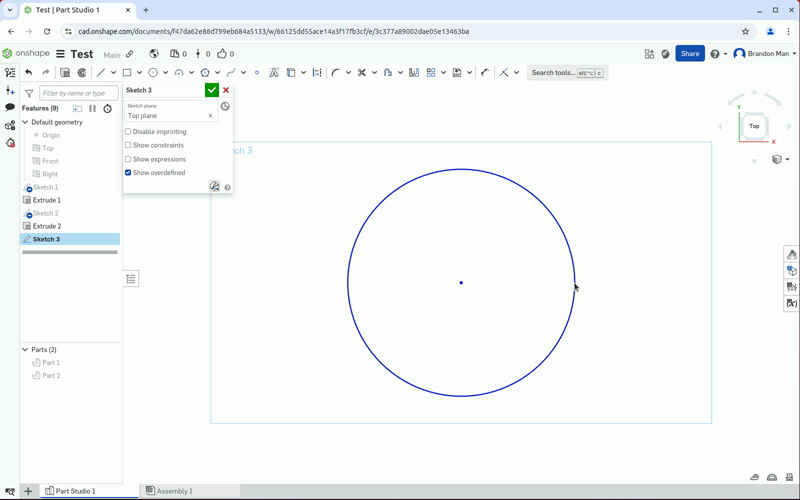
key_down(shift)
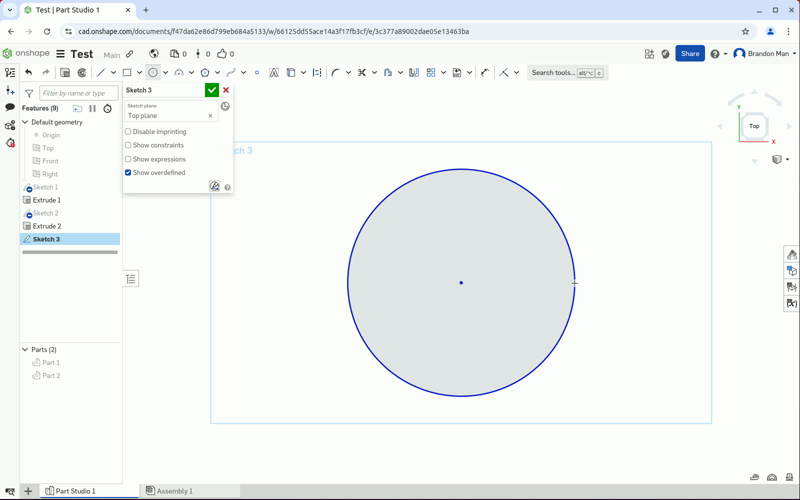
mouse_move(461, 282)
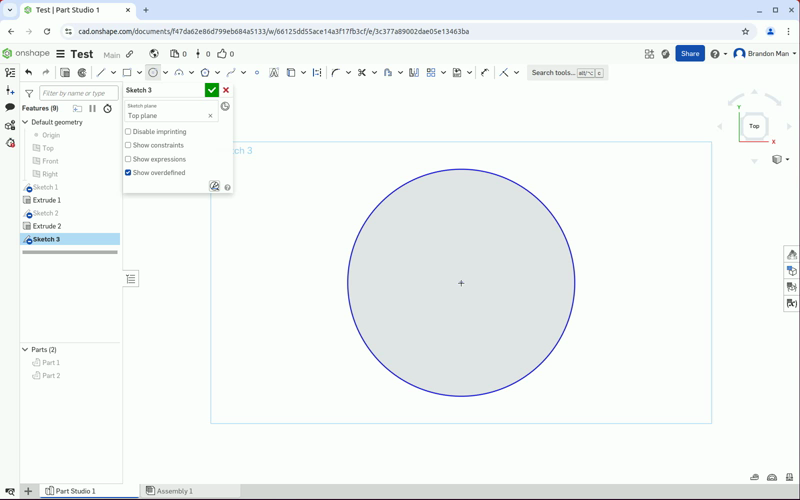
click(461, 282)
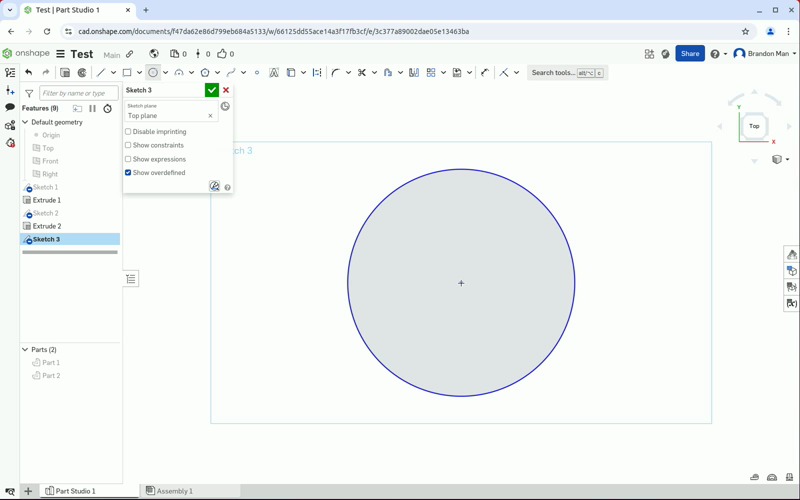
key_up(shift)
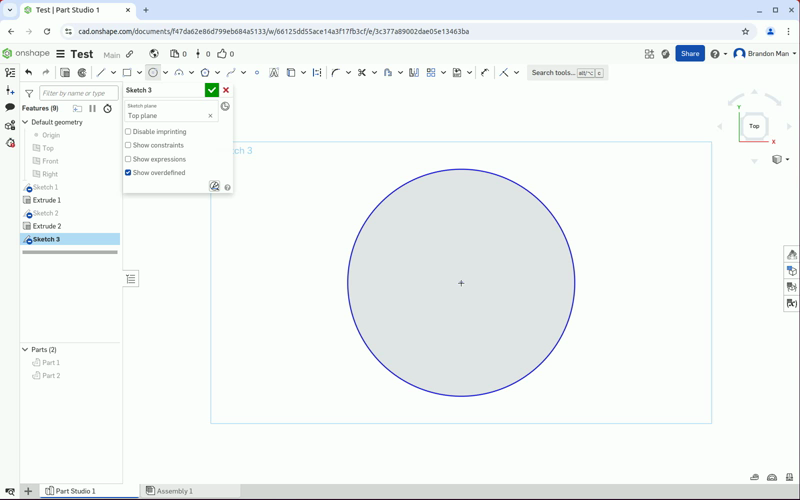
mouse_move(562, 282)
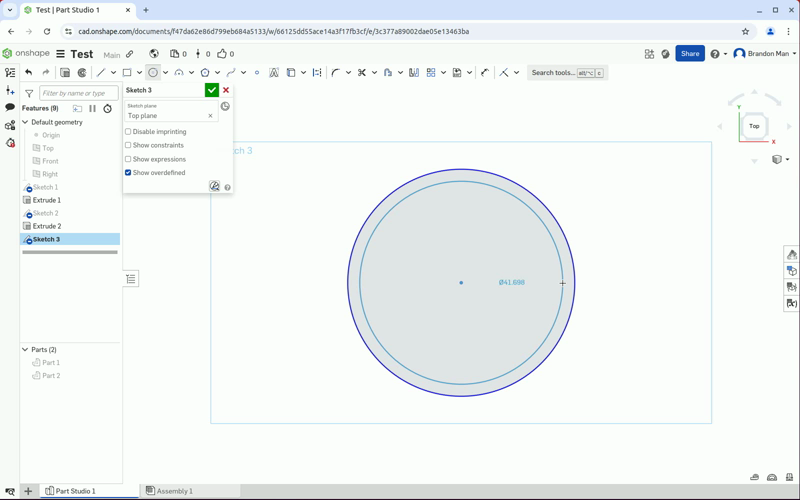
click(562, 282)
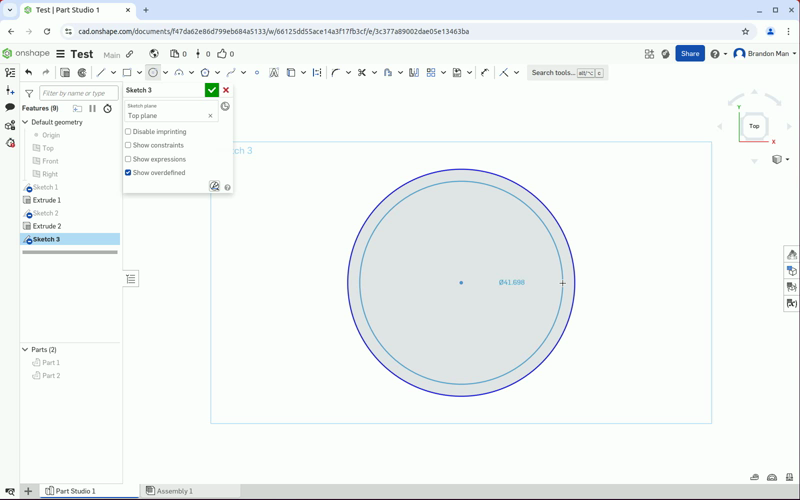
key(esc)
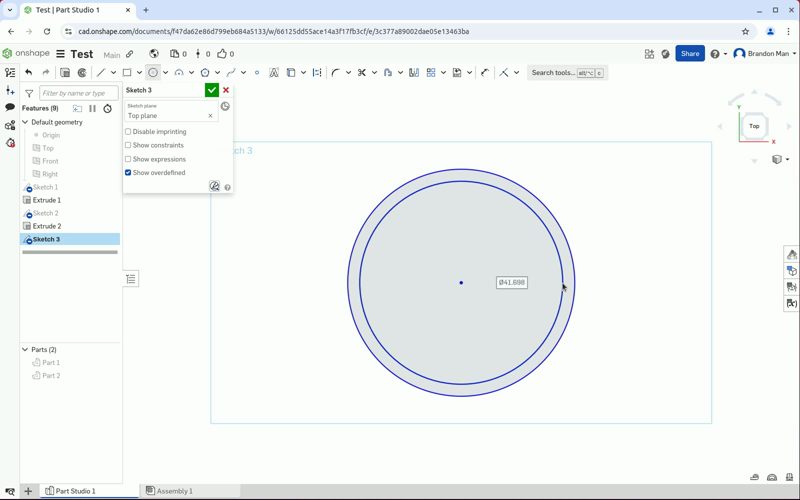
mouse_move(532, 363)
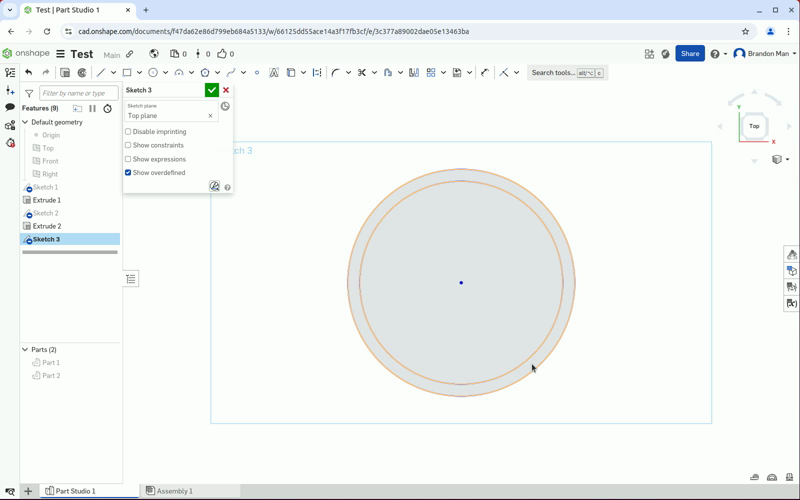
click(532, 363)
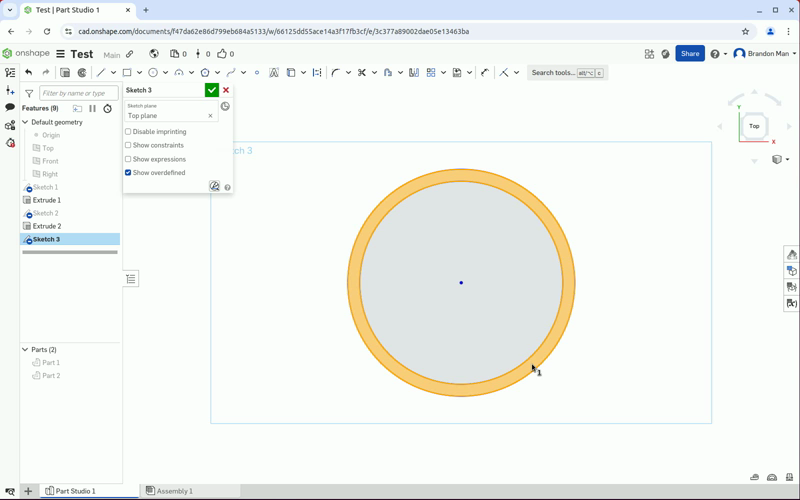
mouse_move(73, 352)
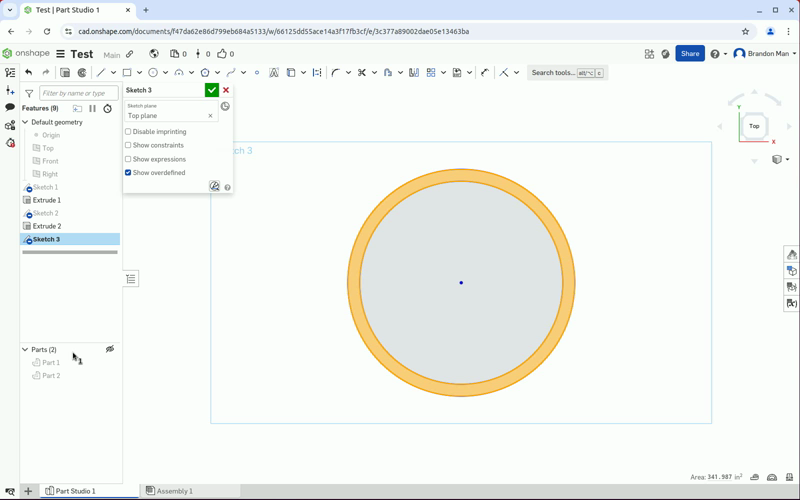
key(shift+y)
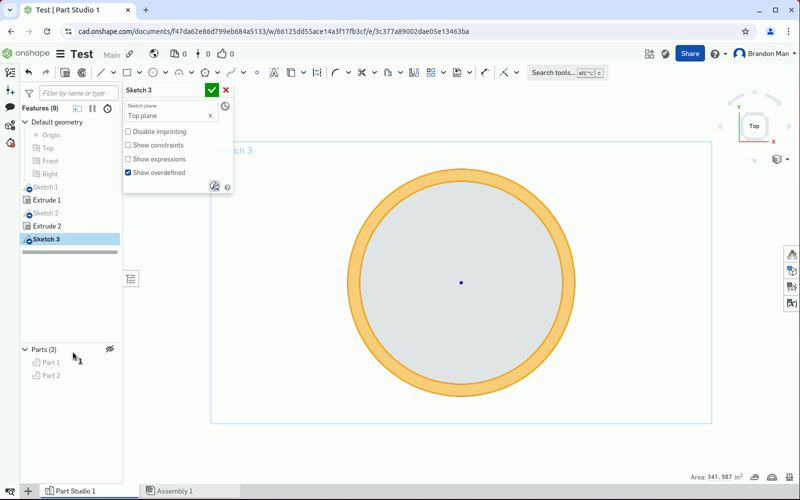
key(shift+e)
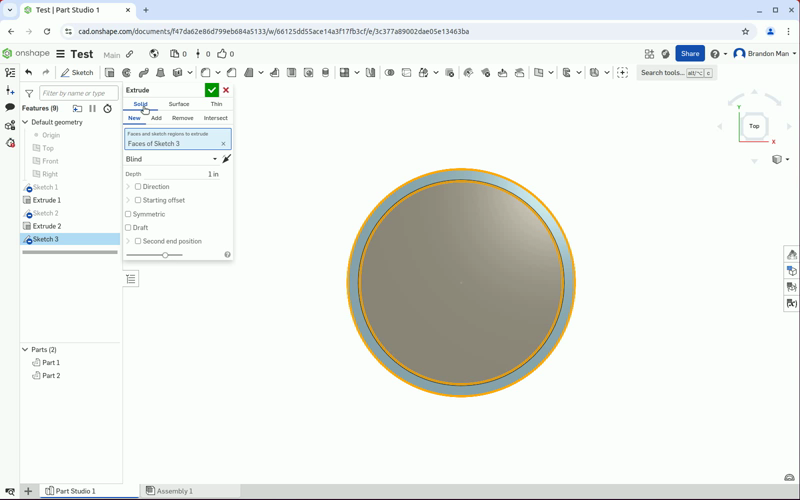
mouse_move(143, 106)
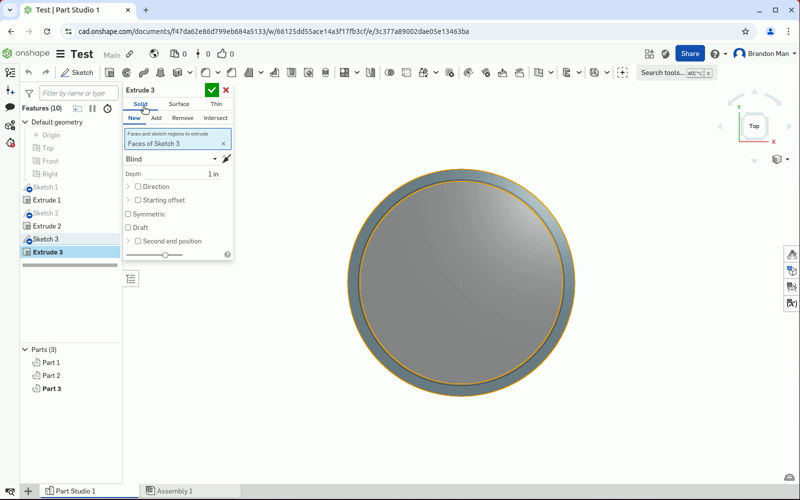
click(143, 106)
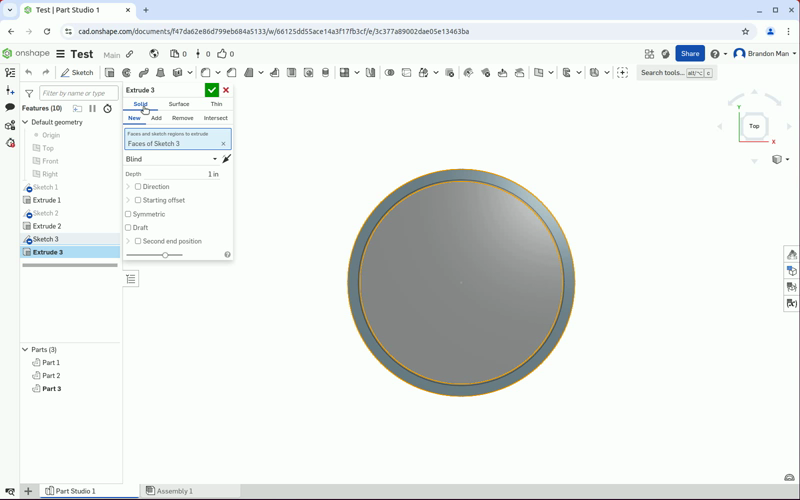
mouse_move(137, 120)
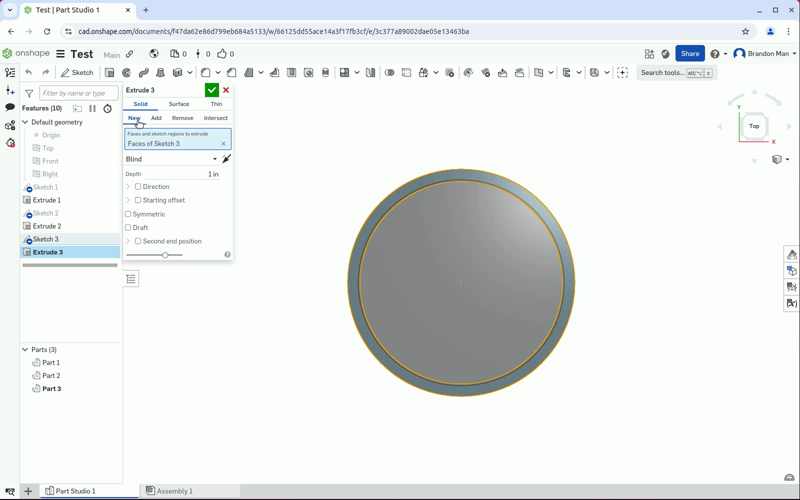
click(137, 120)
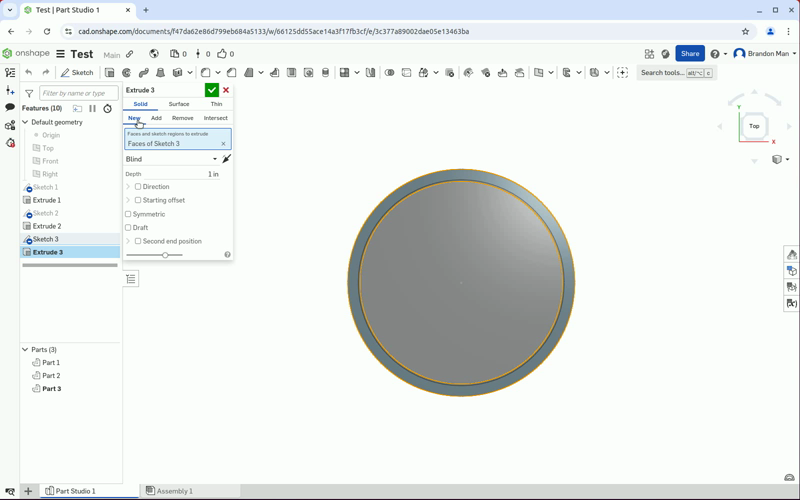
key(tab, 4)
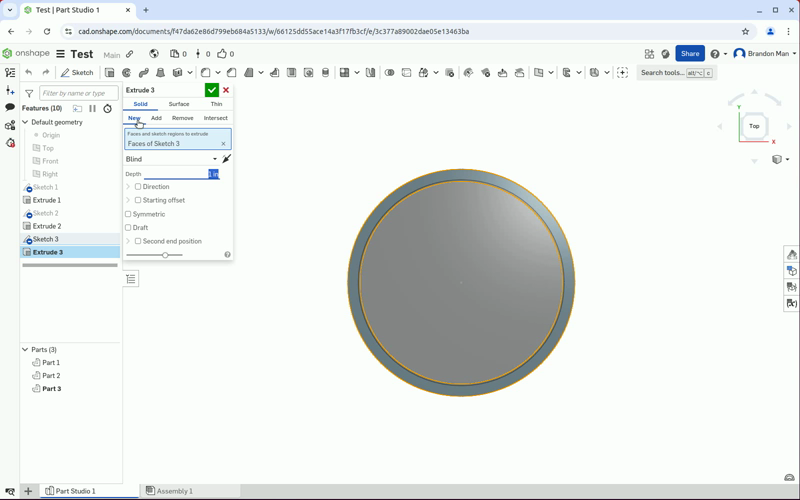
text(6.258)
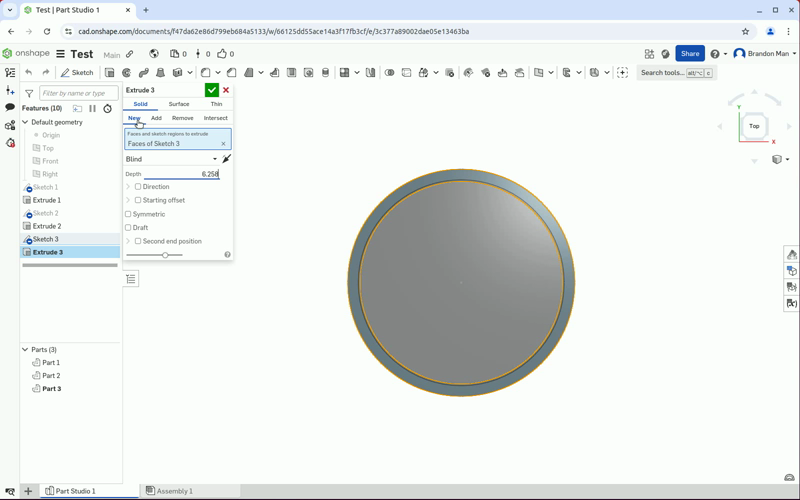
key(enter)
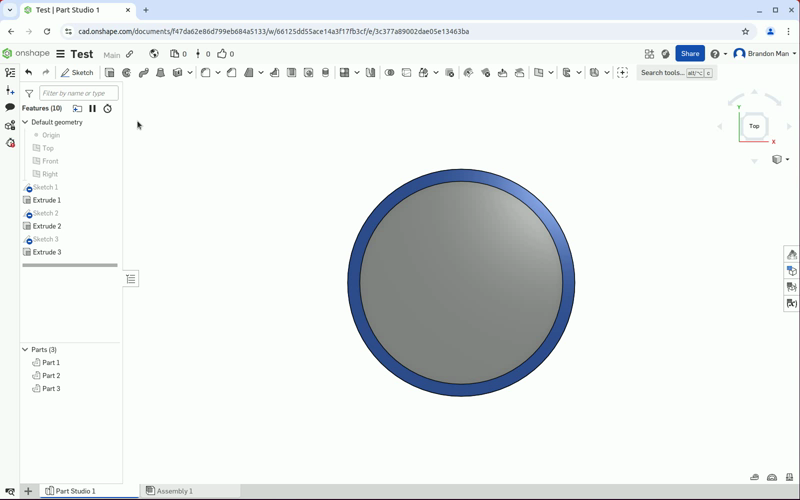
key(shift+h)
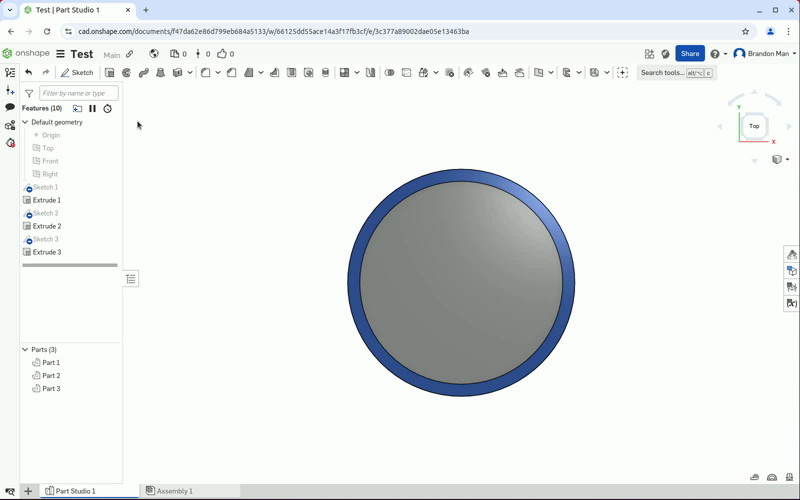
key(shift+h)
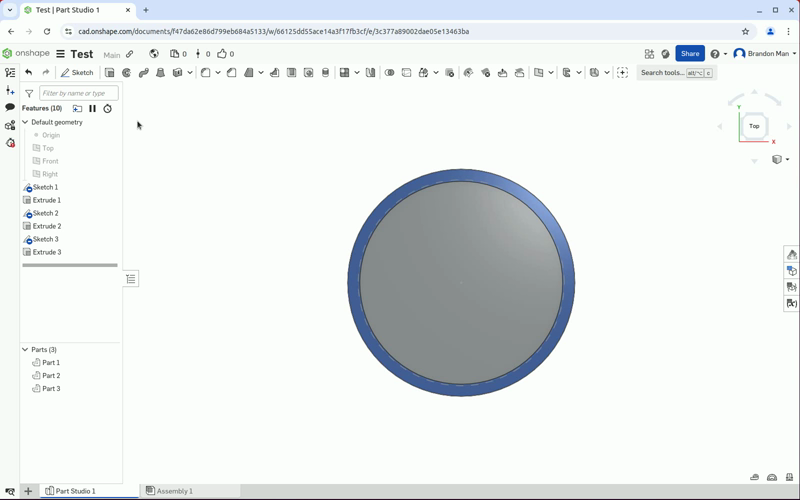
key(shift+7)
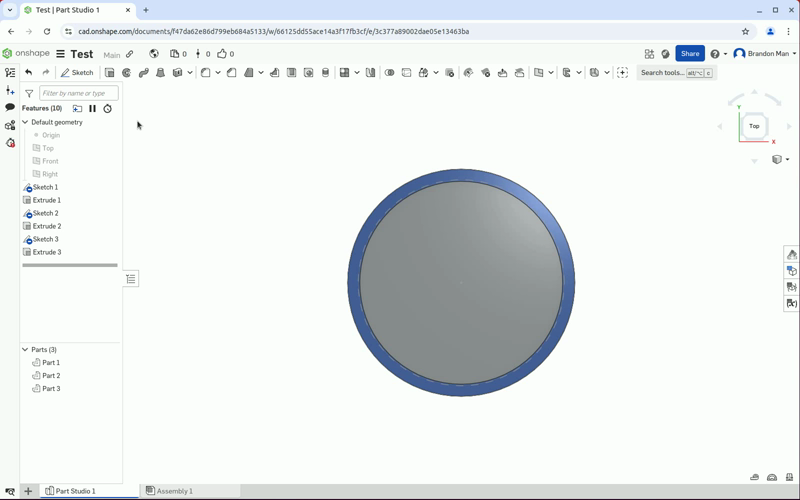
key(up, 3)
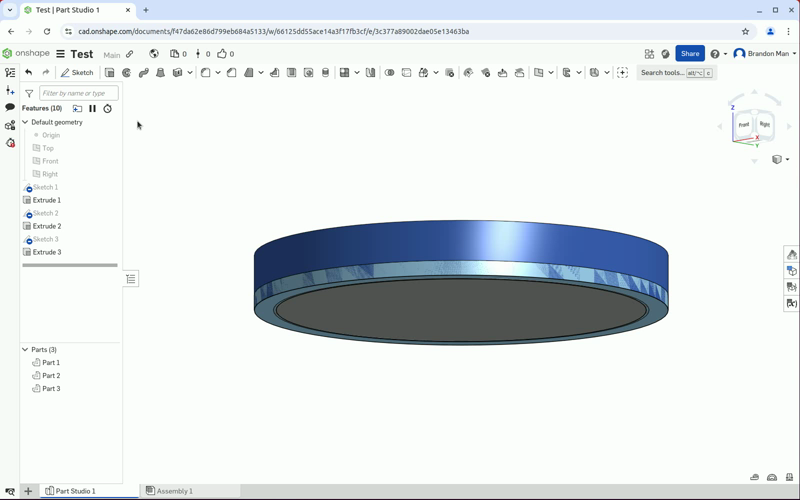
key(left, 3)
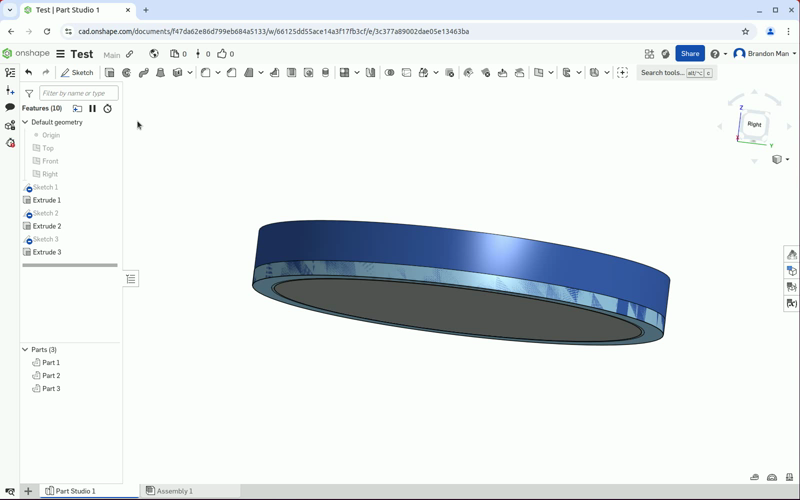
key(right, 3)
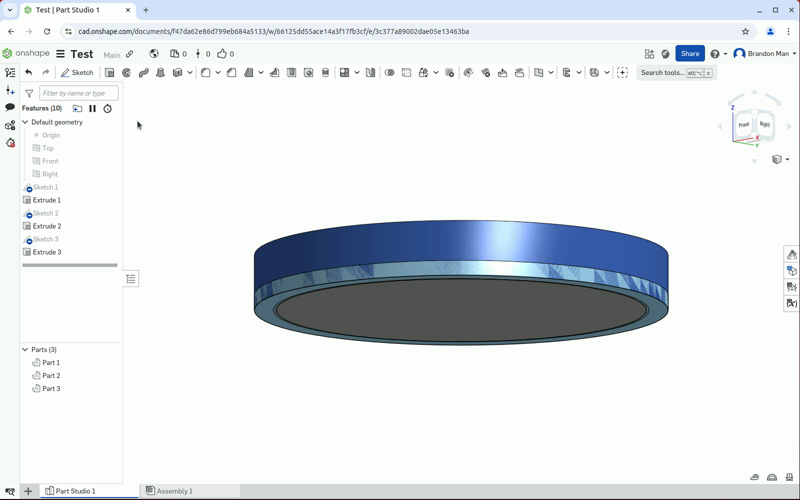
key(down, 3)
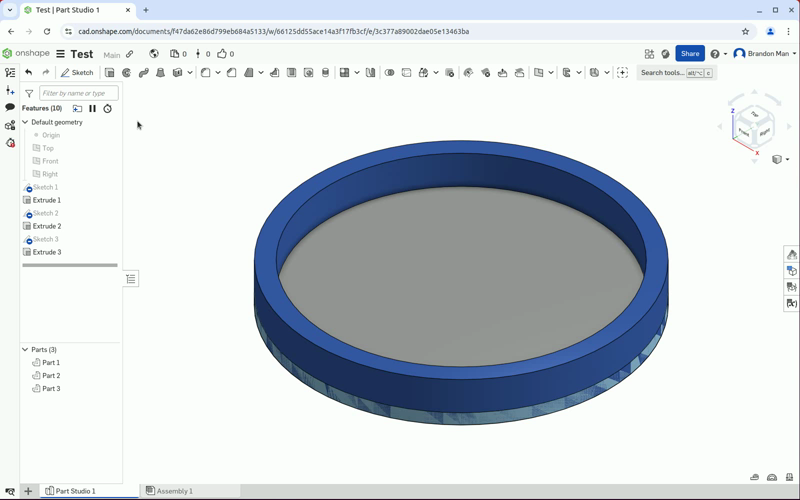
mouse_move(73, 189)
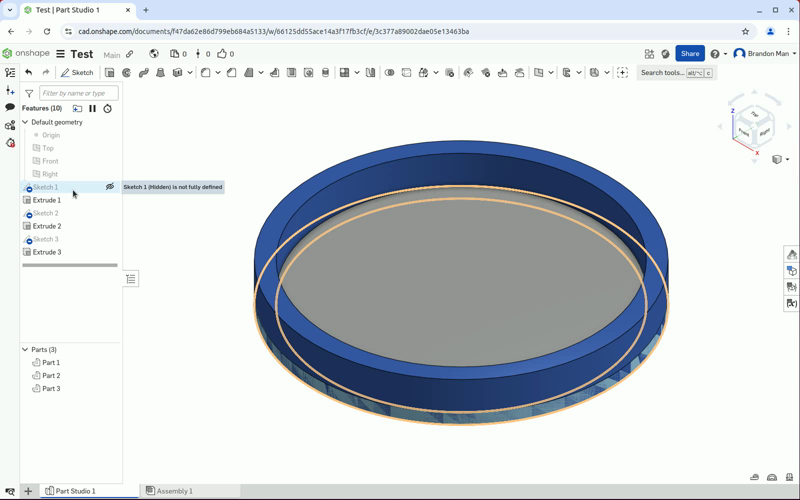
click(73, 189)